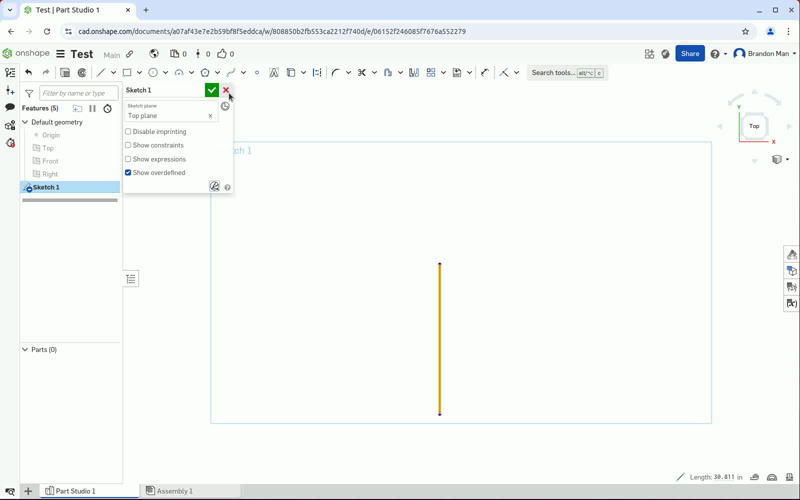
key(shift+h)
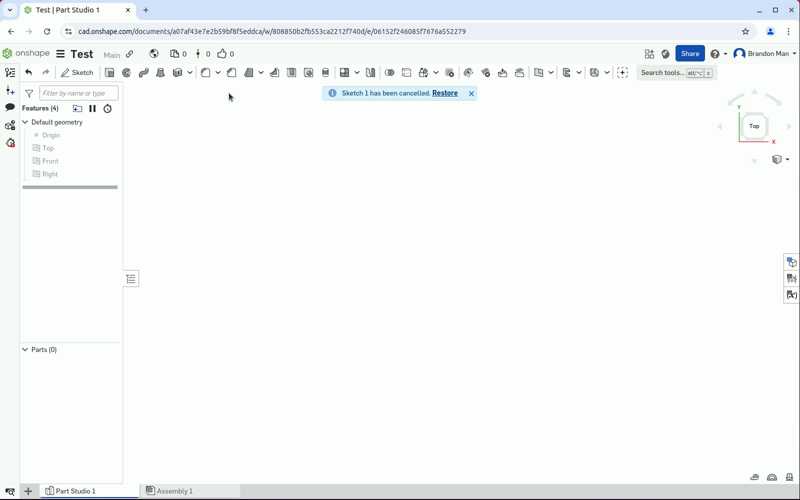
mouse_move(73, 352)
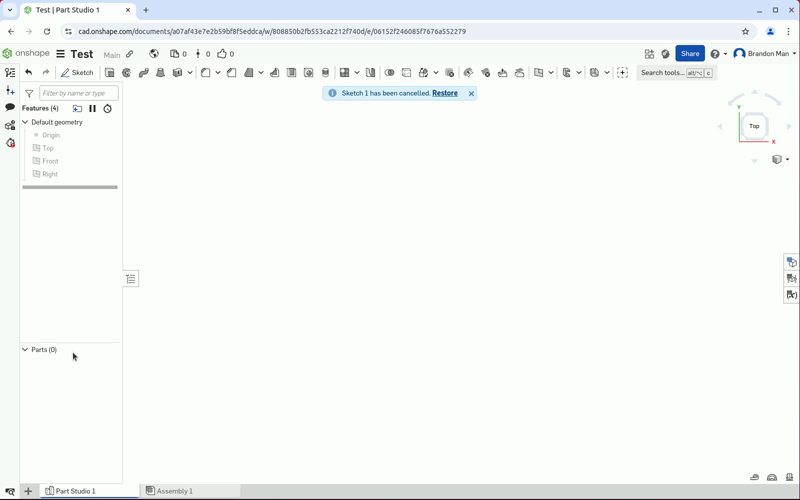
key(y)
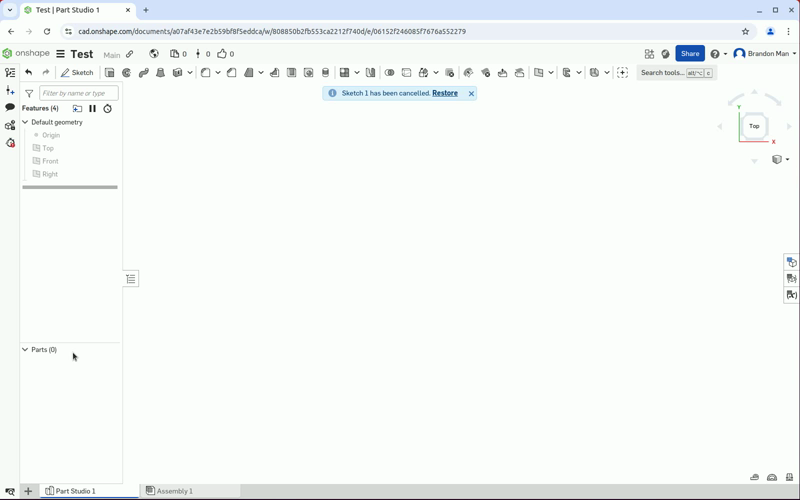
key(shift+p)
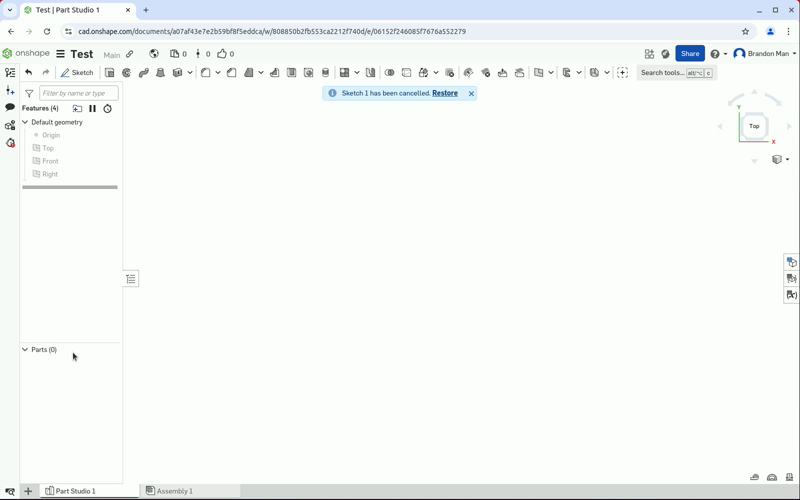
key(space)
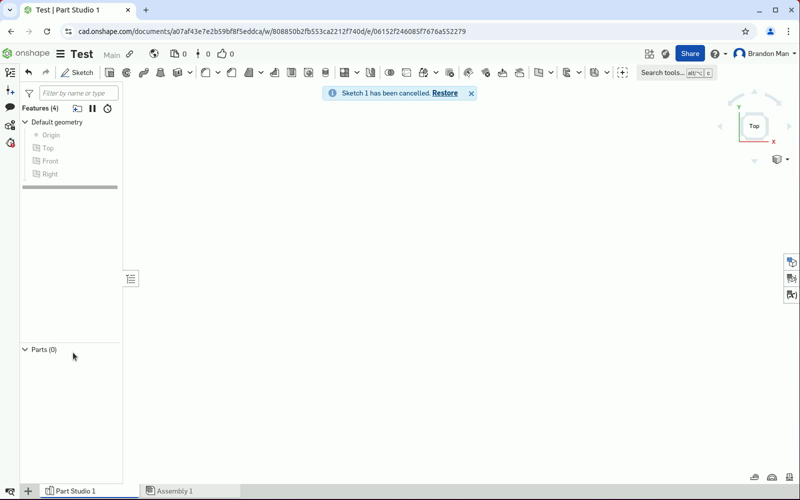
key_down(shift)
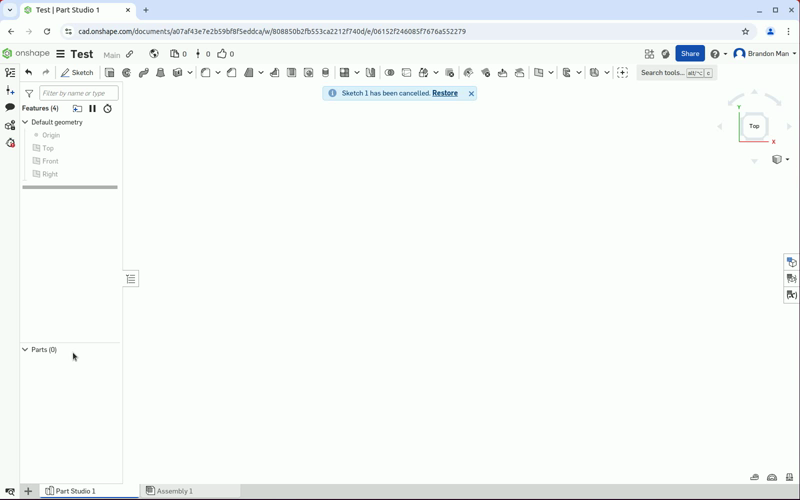
key(up)
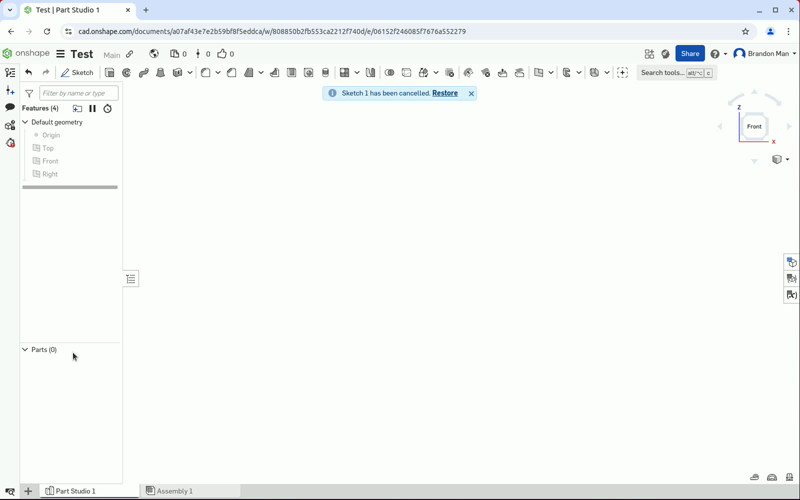
key_up(shift)
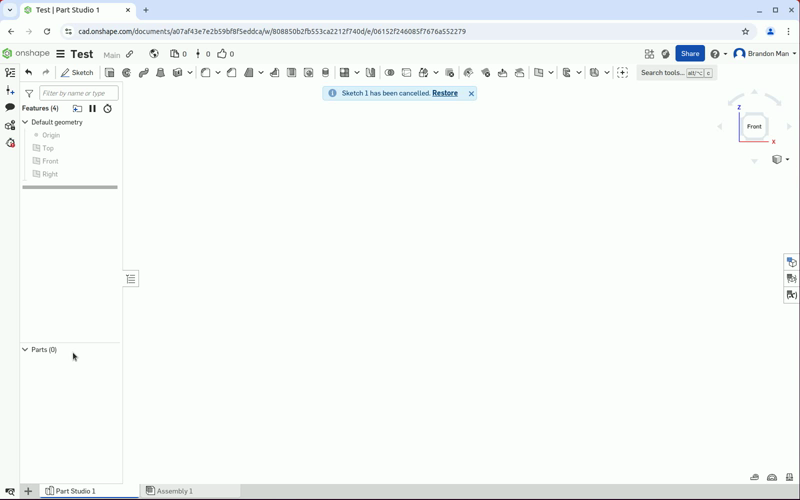
mouse_move(73, 352)
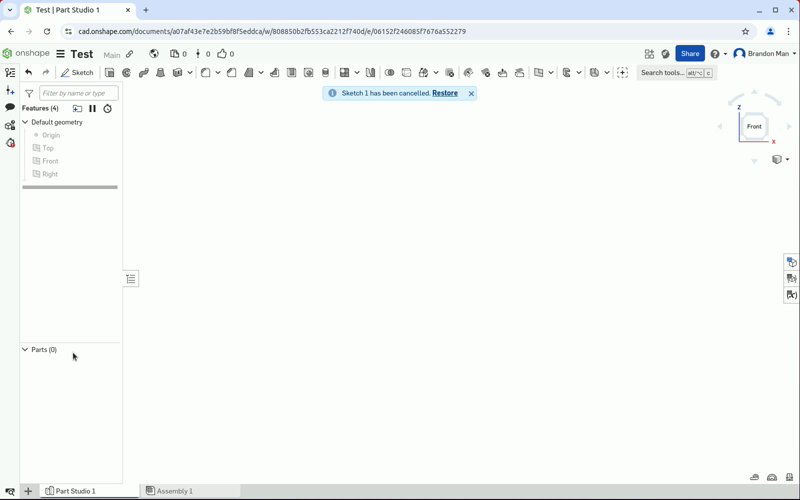
key(shift+y)
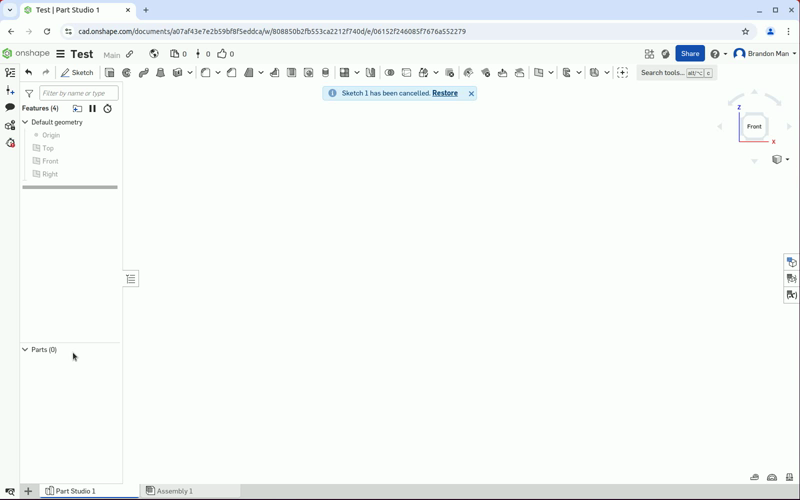
key(shift+s)
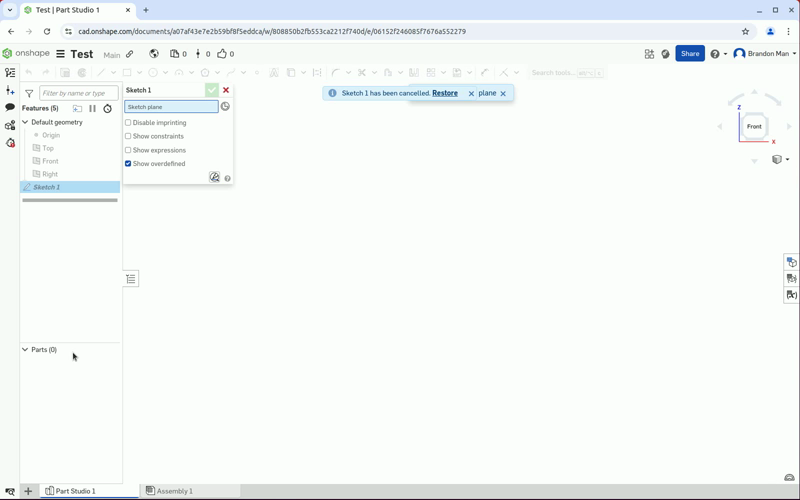
mouse_move(73, 163)
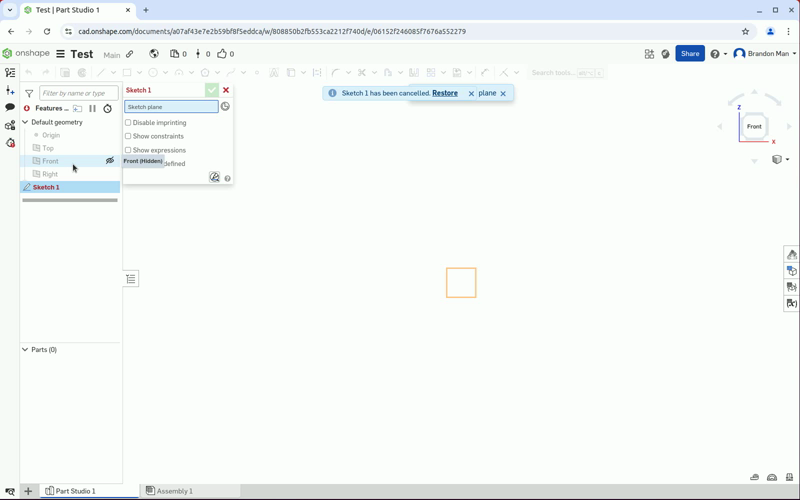
click(73, 163)
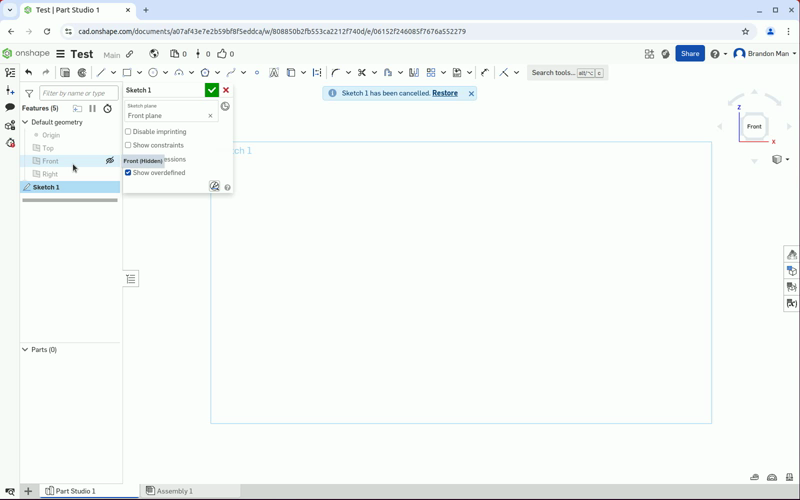
mouse_move(73, 352)
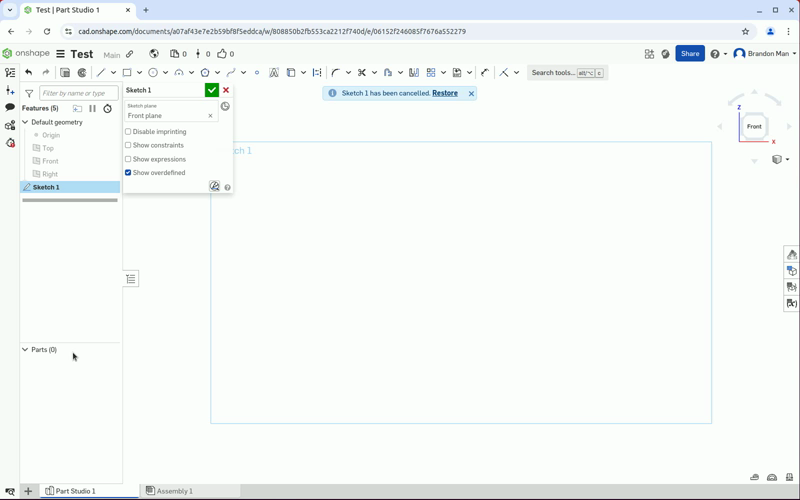
key(y)
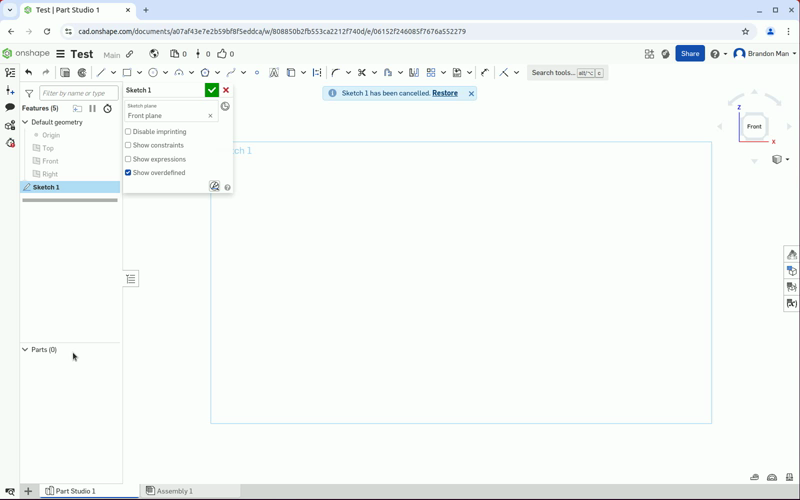
key(c)
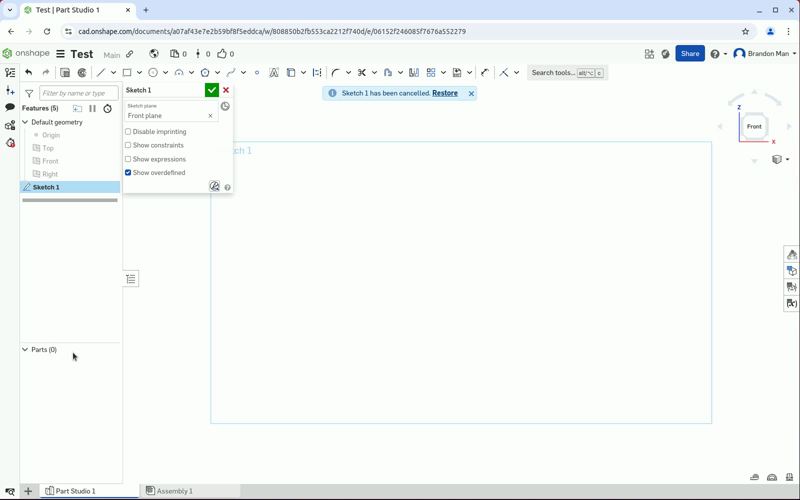
key_down(shift)
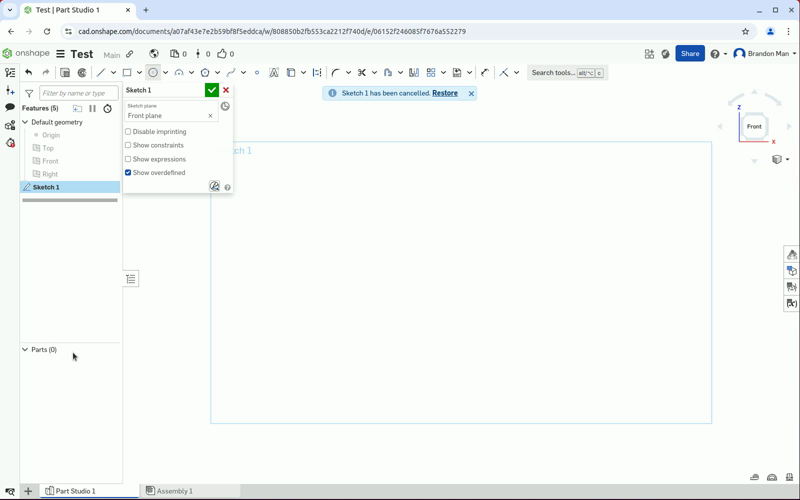
mouse_move(460, 282)
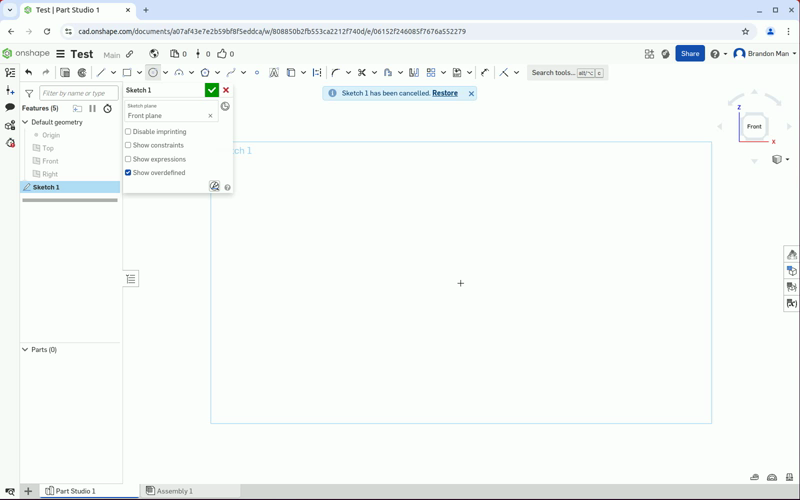
click(460, 282)
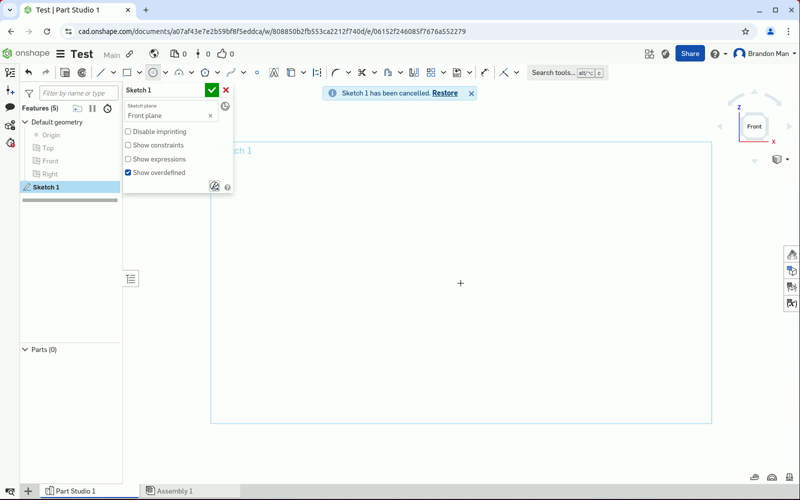
key_up(shift)
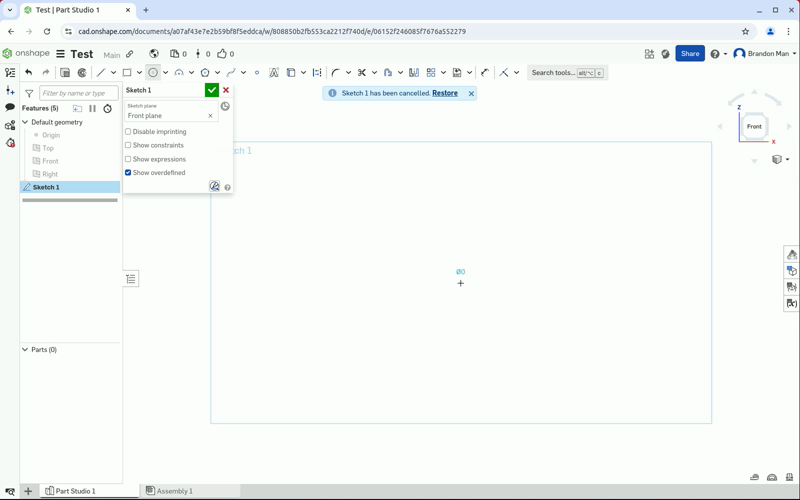
mouse_move(507, 282)
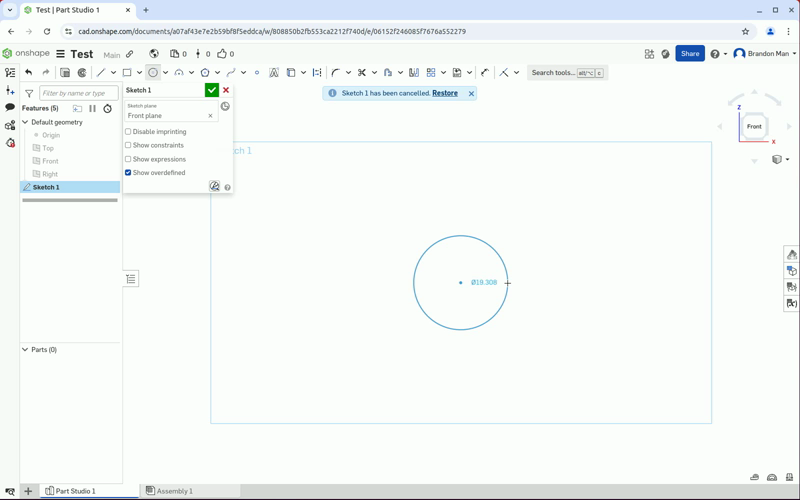
click(507, 282)
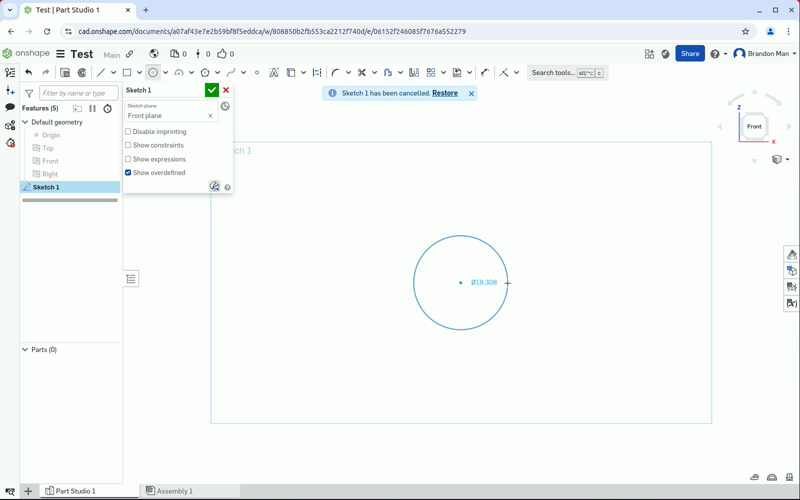
key(esc)
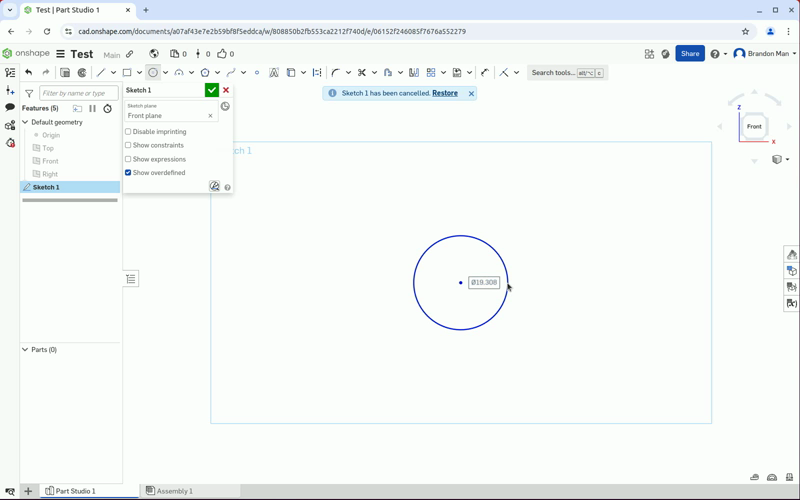
mouse_move(421, 272)
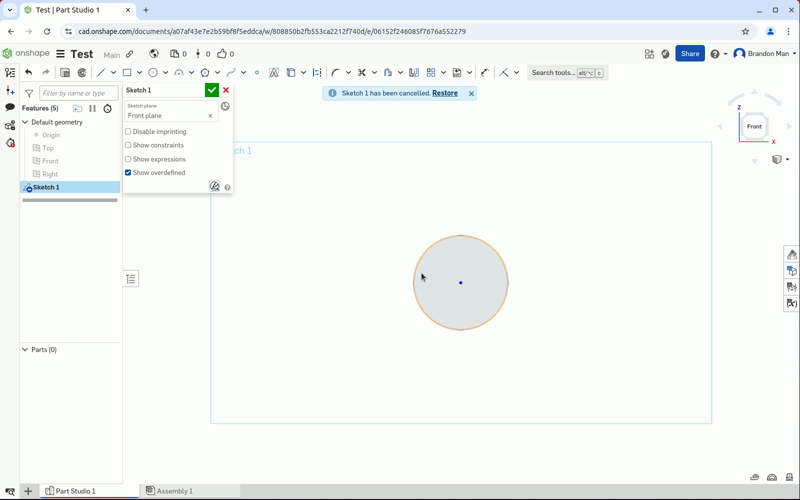
click(421, 272)
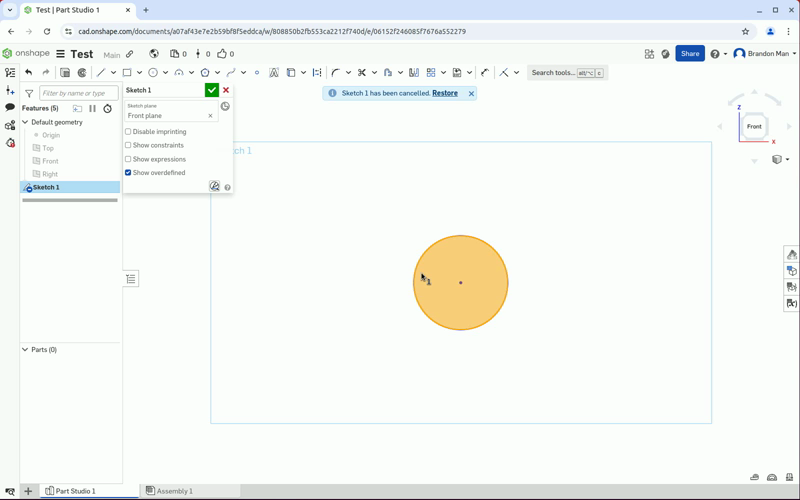
mouse_move(73, 352)
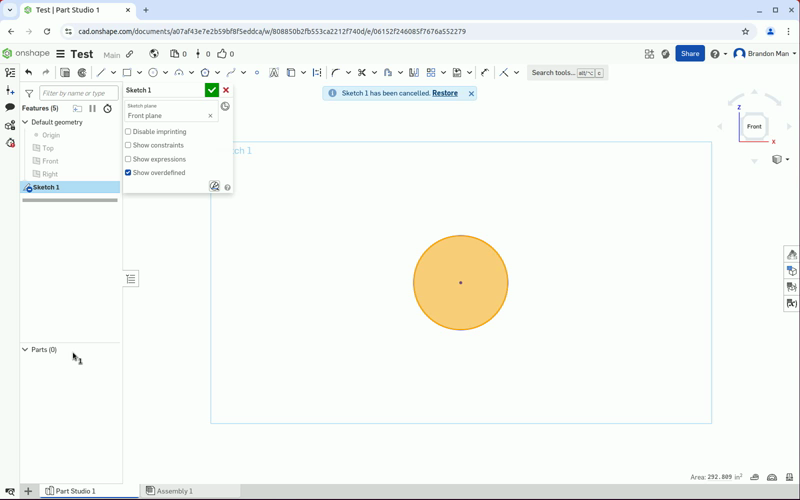
key(shift+y)
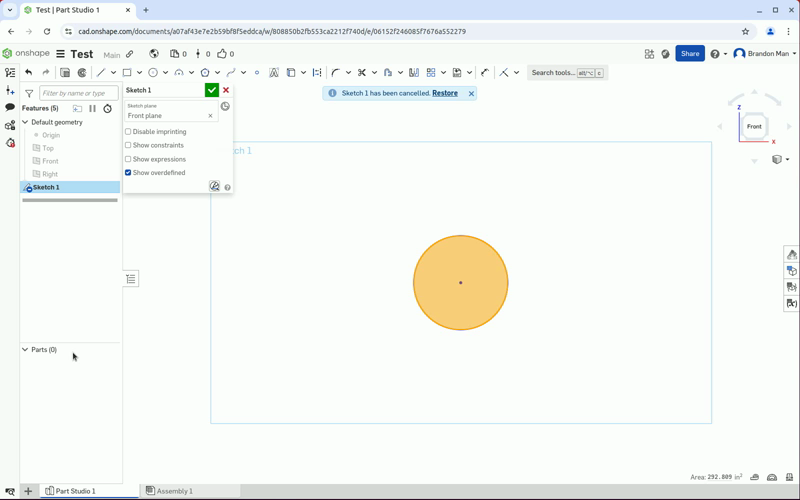
key(shift+e)
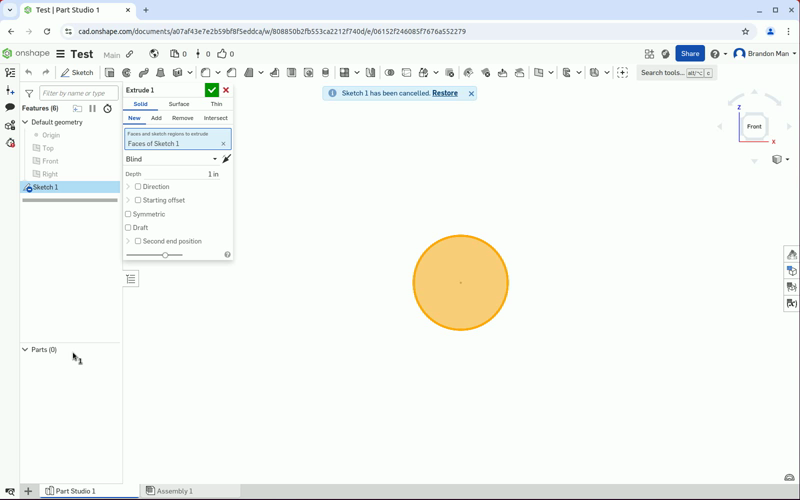
mouse_move(143, 106)
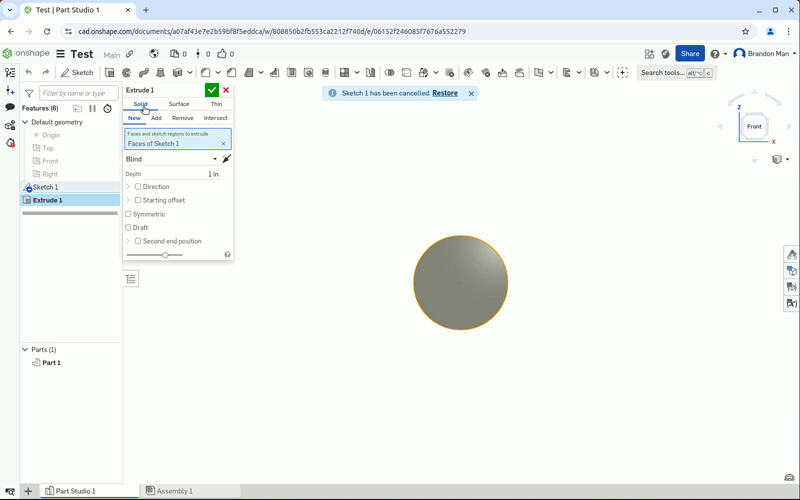
click(143, 106)
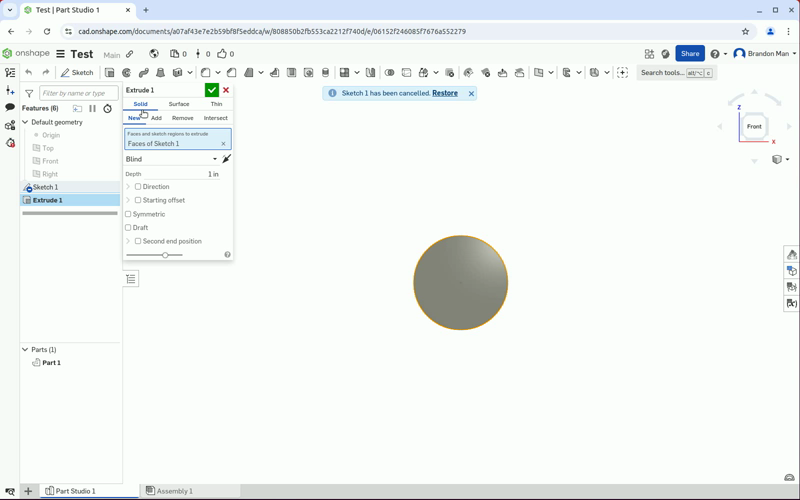
mouse_move(137, 120)
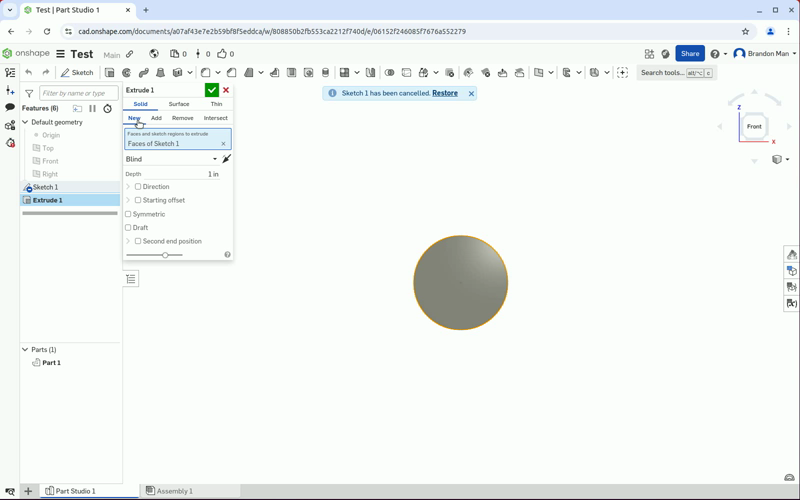
click(137, 120)
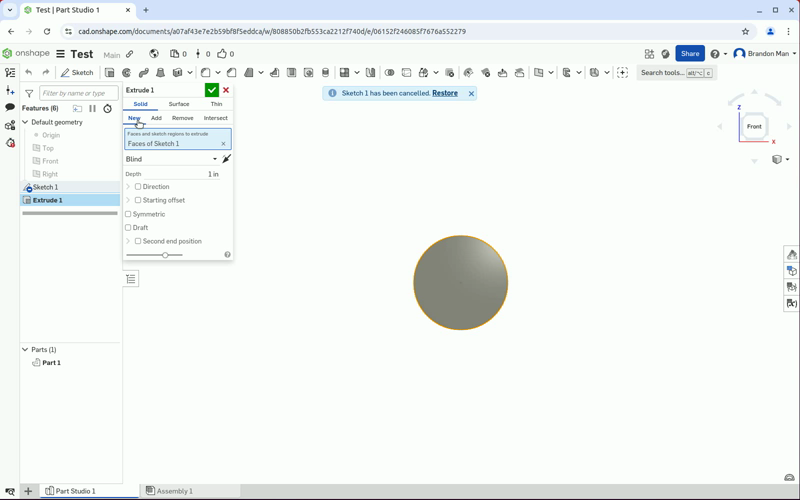
key(tab, 4)
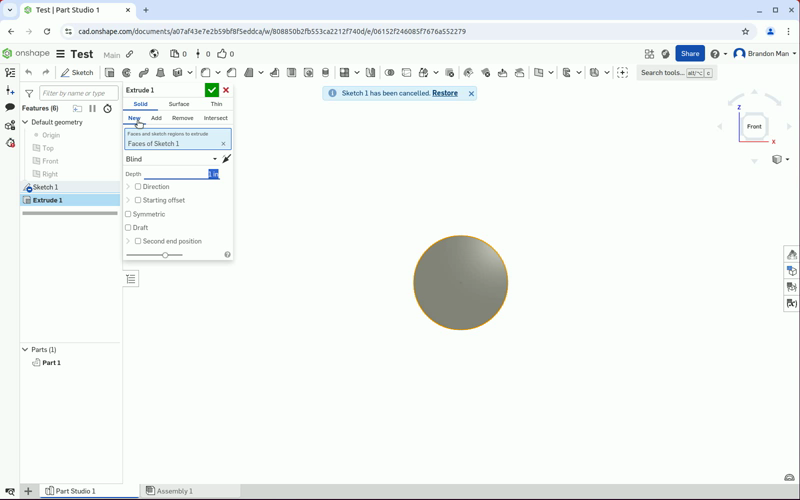
text(0.481)
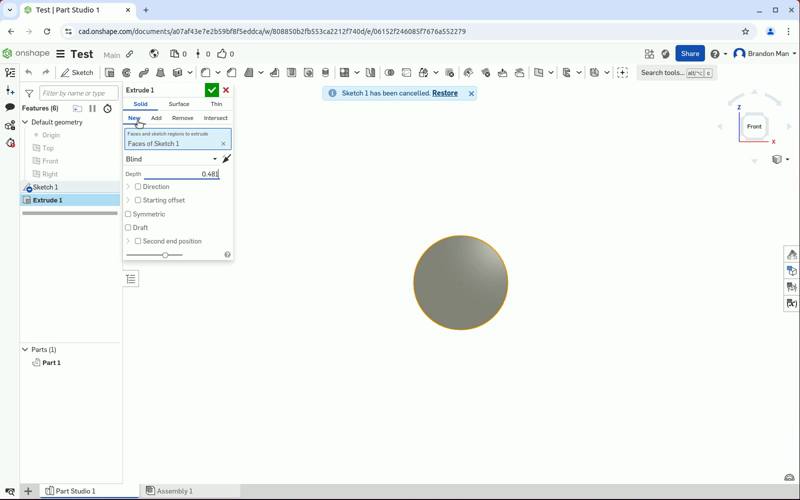
key(enter)
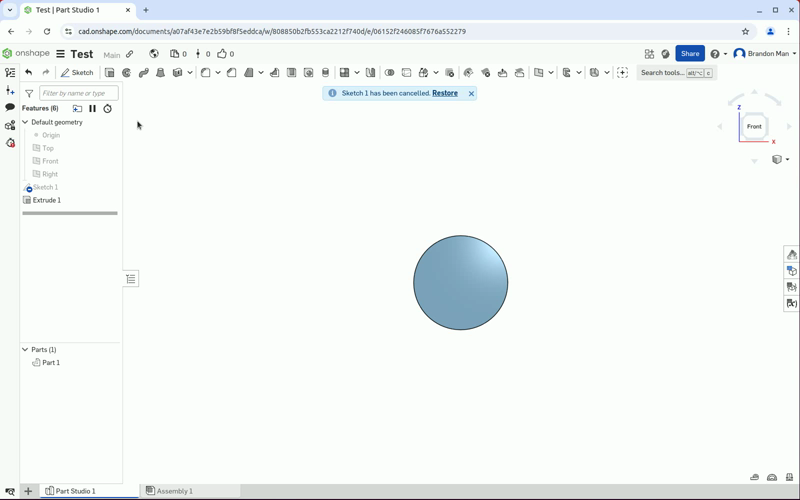
key(shift+h)
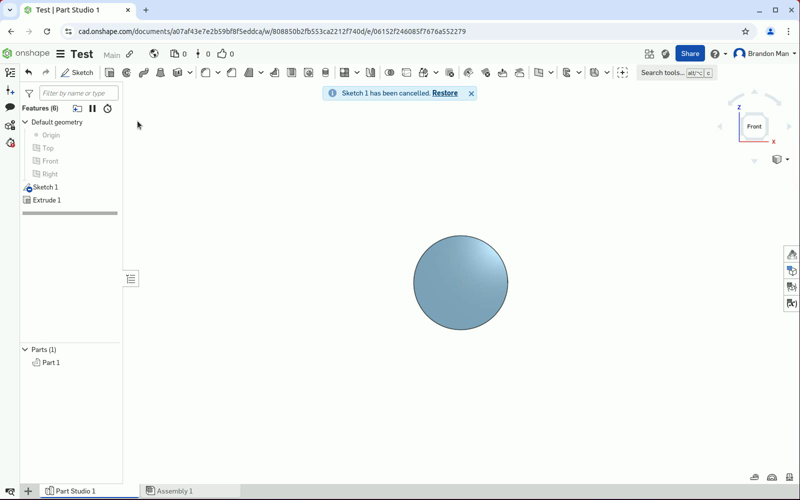
key(shift+h)
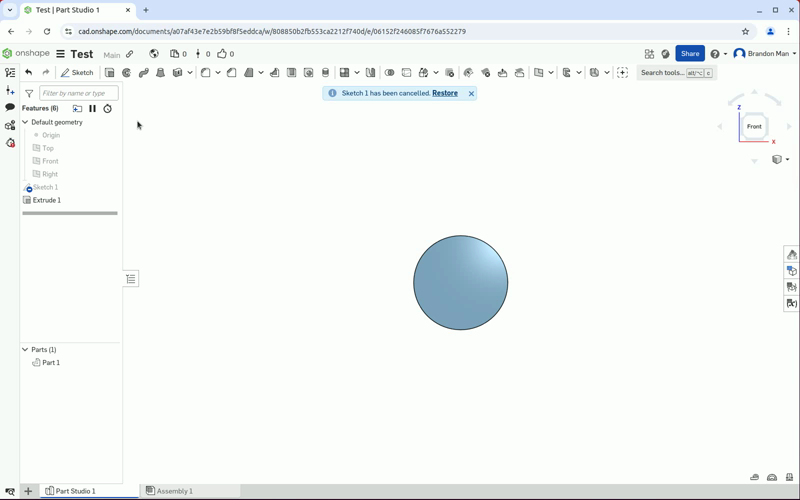
mouse_move(73, 189)
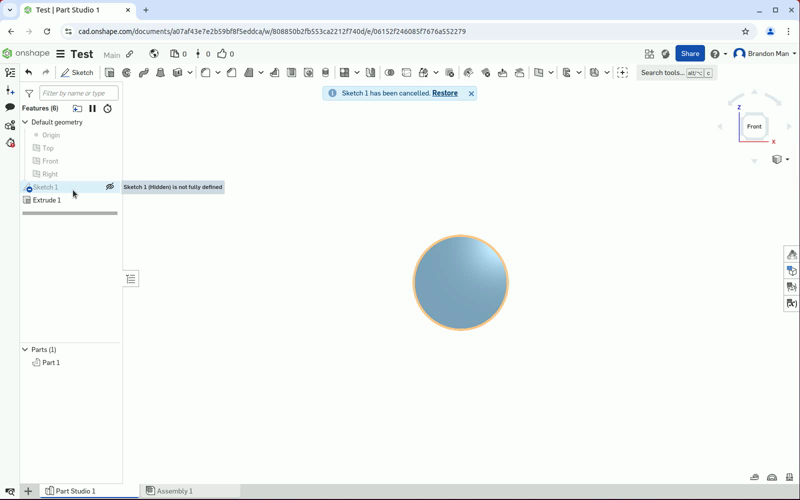
click(73, 189)
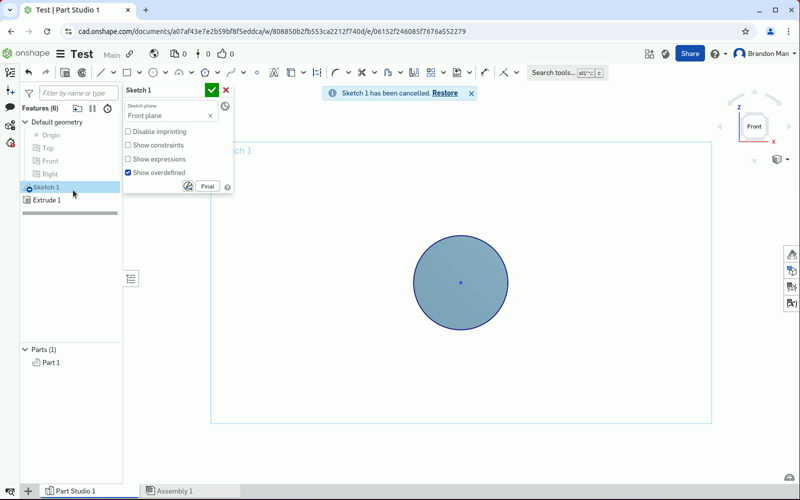
mouse_move(229, 92)
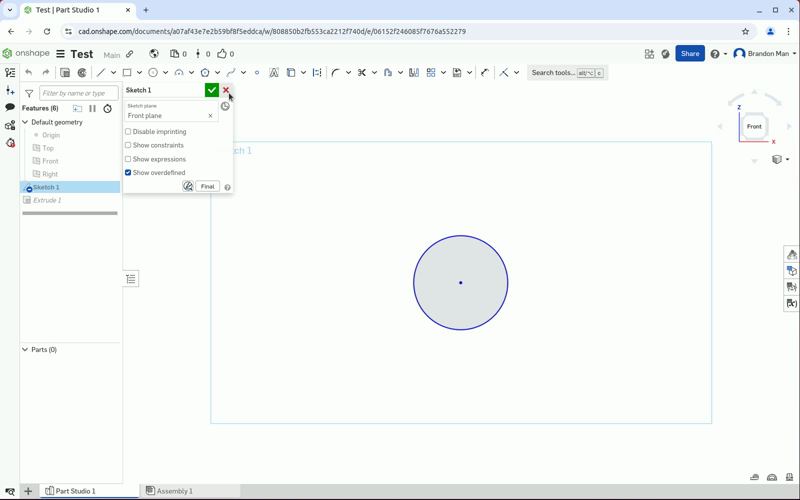
click(229, 92)
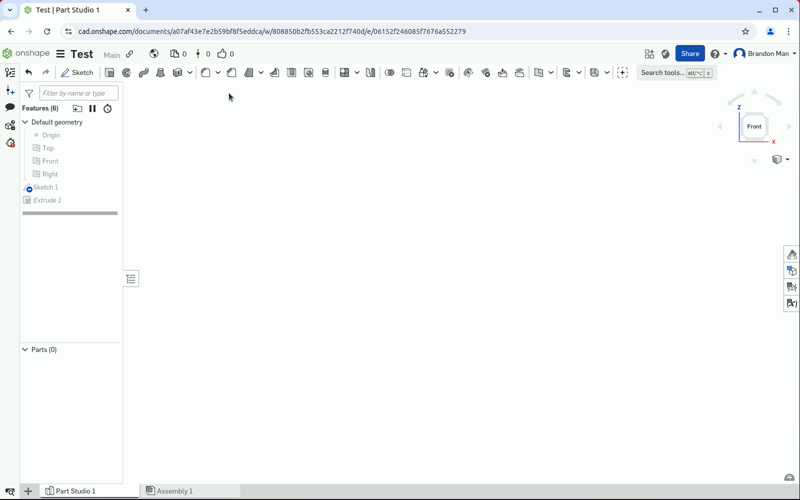
mouse_move(541, 75)
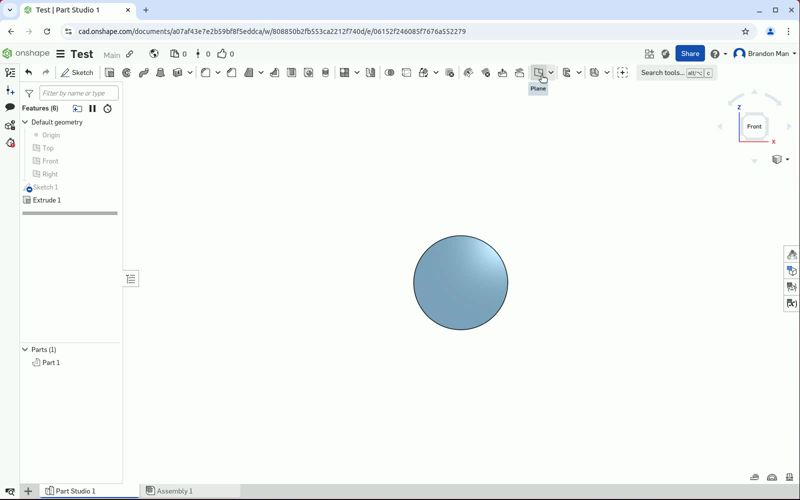
click(541, 75)
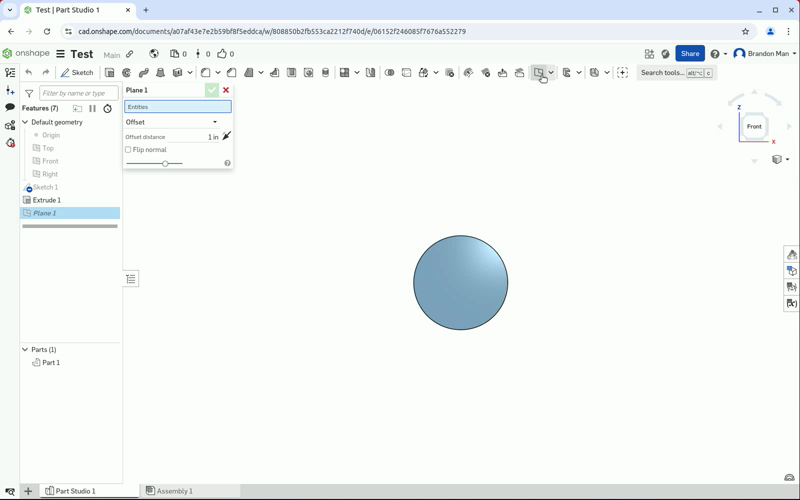
mouse_move(73, 163)
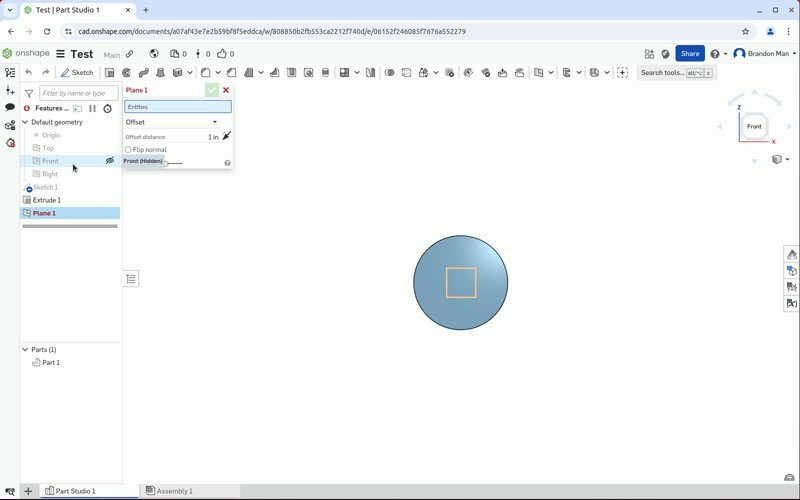
click(73, 163)
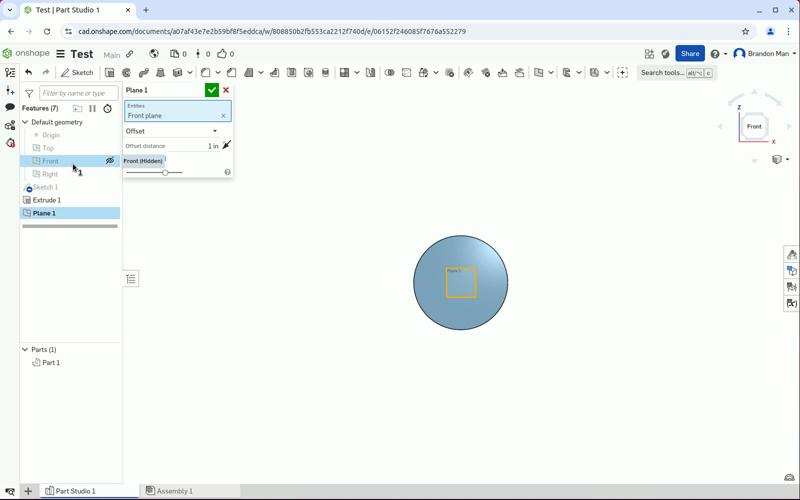
key(tab, 2)
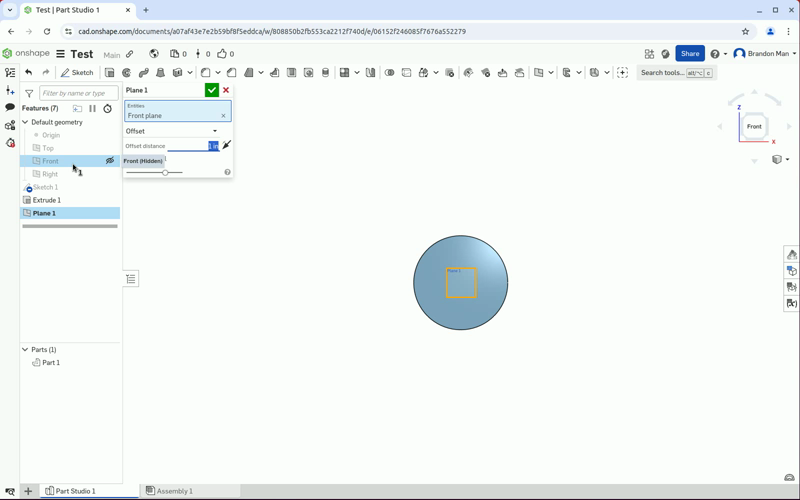
text(0.493)
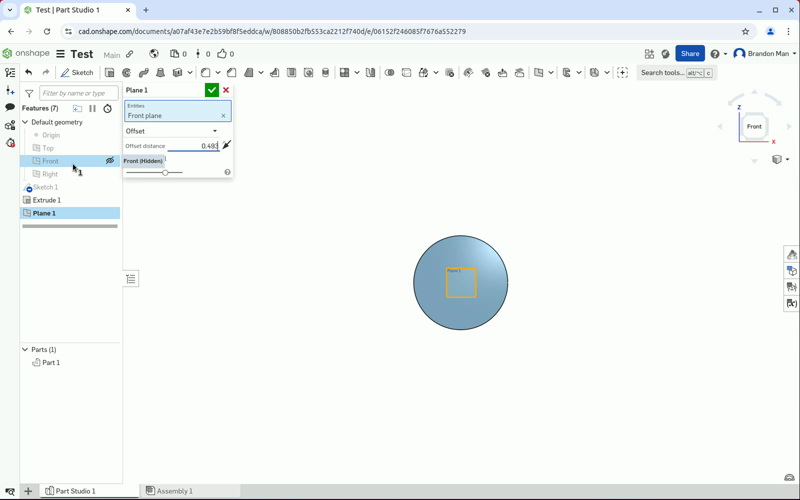
key(enter, 2)
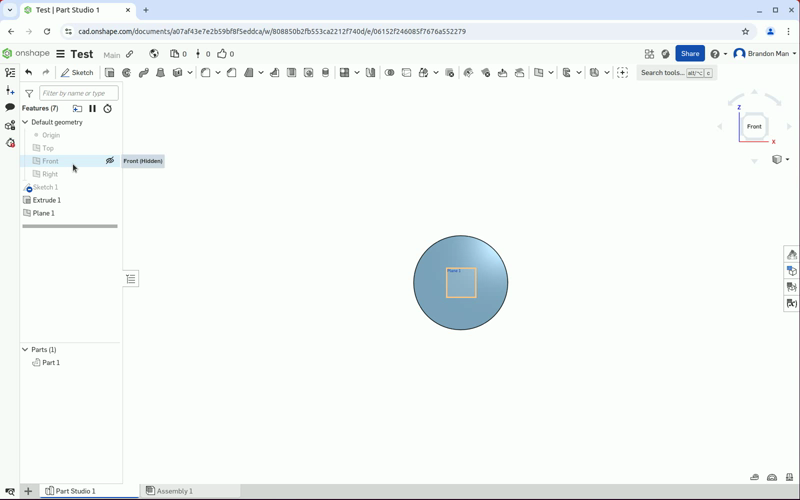
key(shift+s)
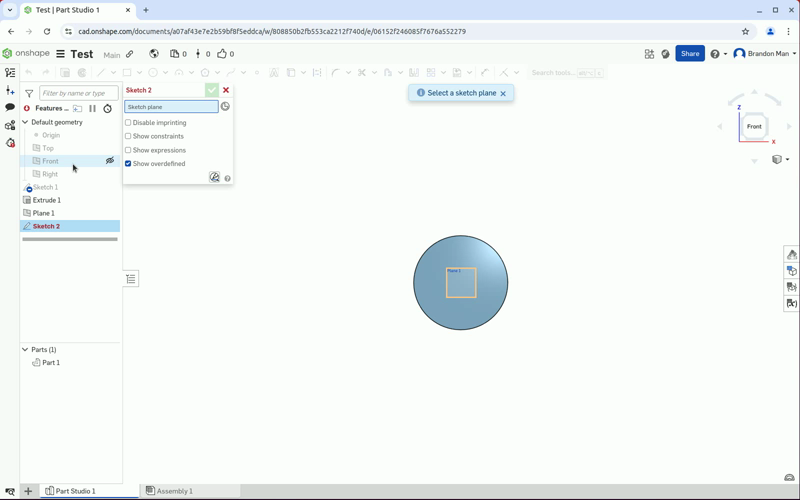
mouse_move(73, 215)
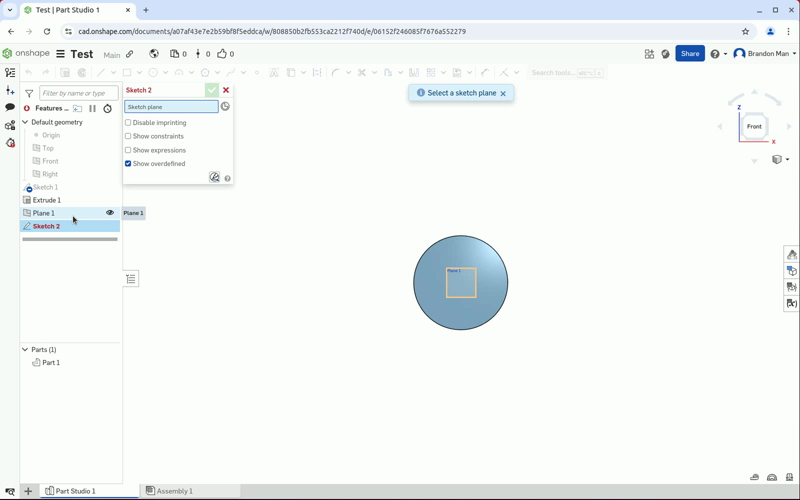
click(73, 215)
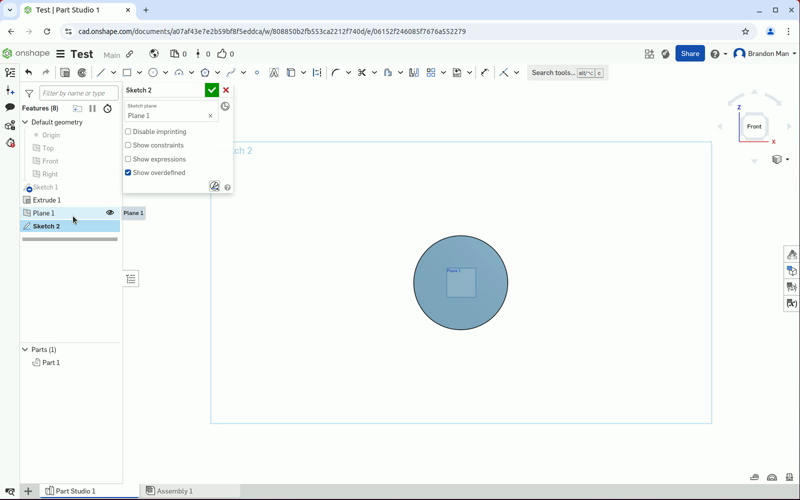
mouse_move(73, 352)
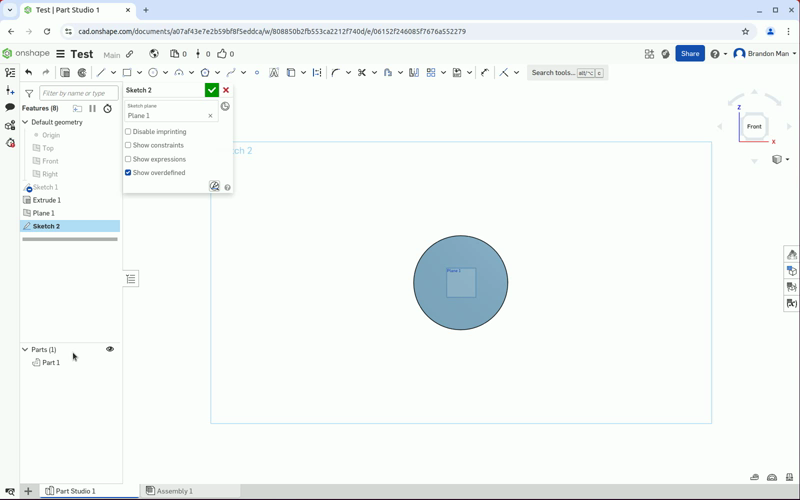
key(y)
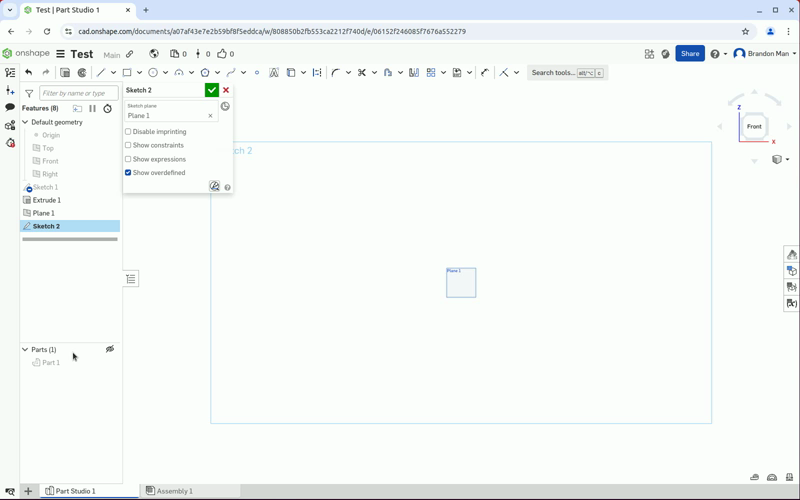
key(c)
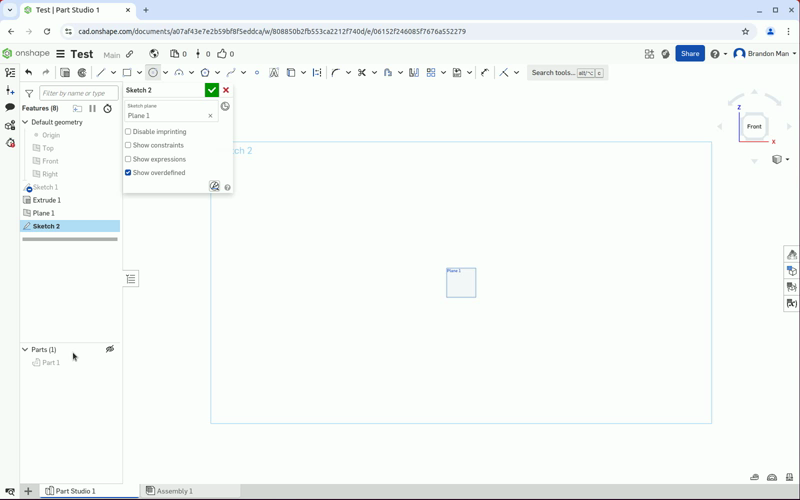
key_down(shift)
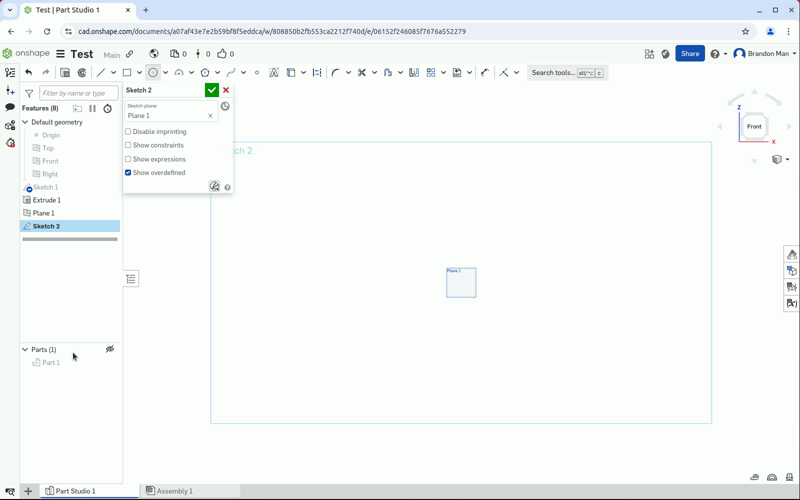
mouse_move(460, 282)
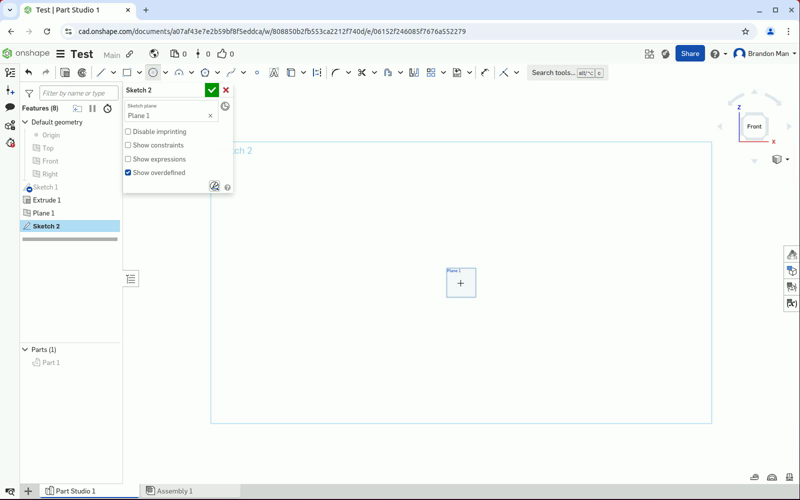
click(460, 282)
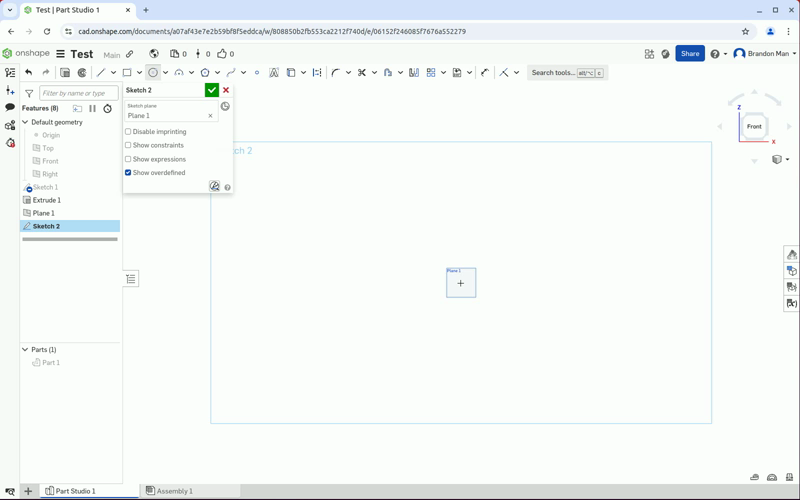
key_up(shift)
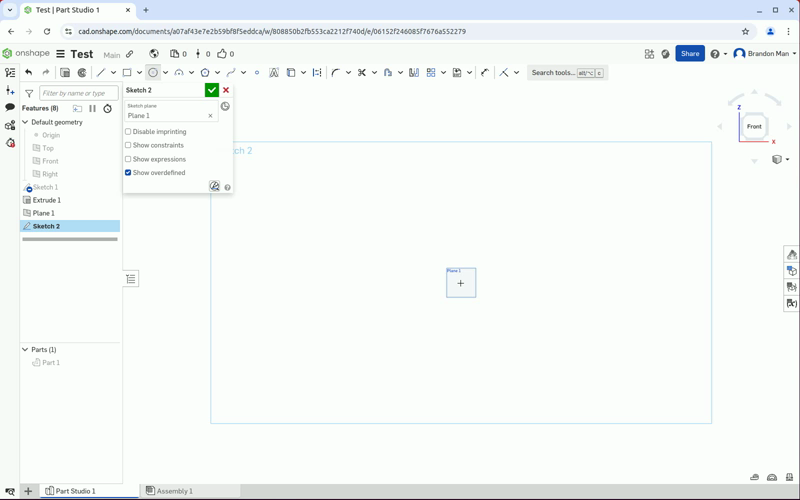
mouse_move(507, 282)
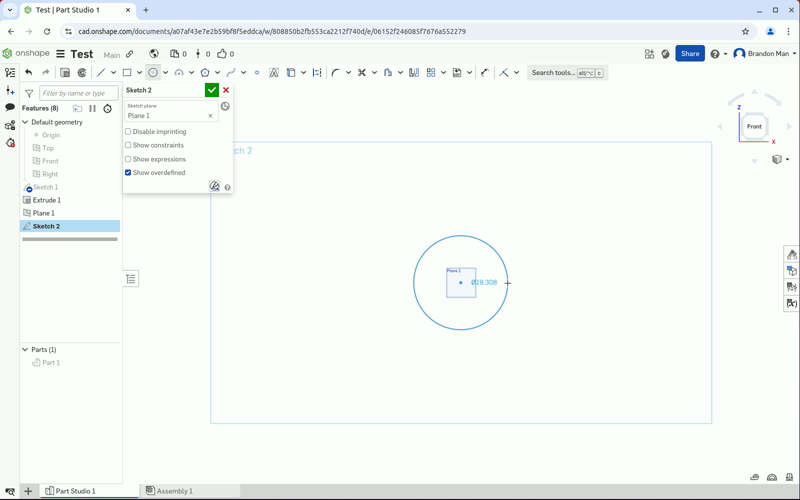
click(507, 282)
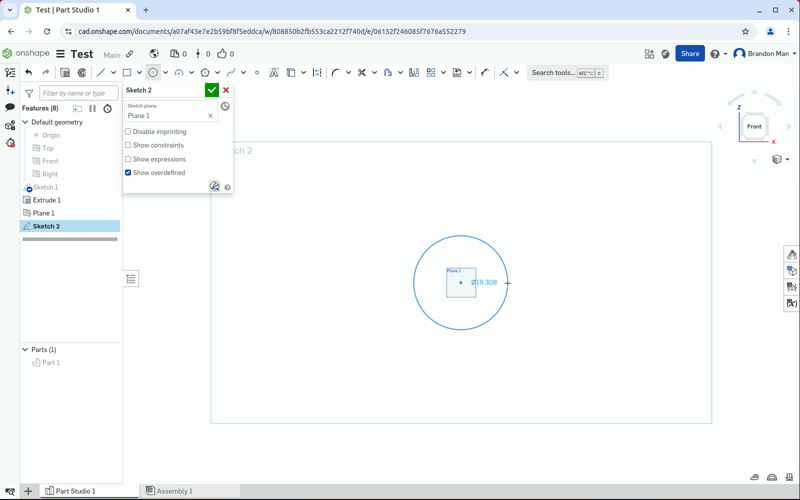
key(esc)
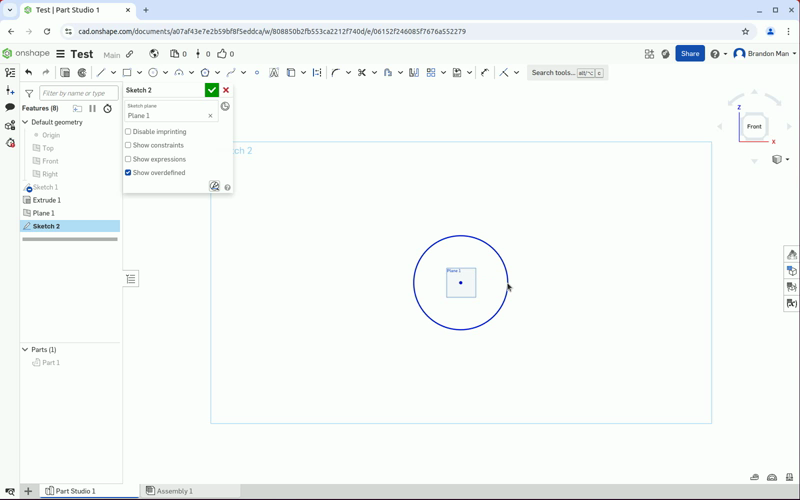
key(c)
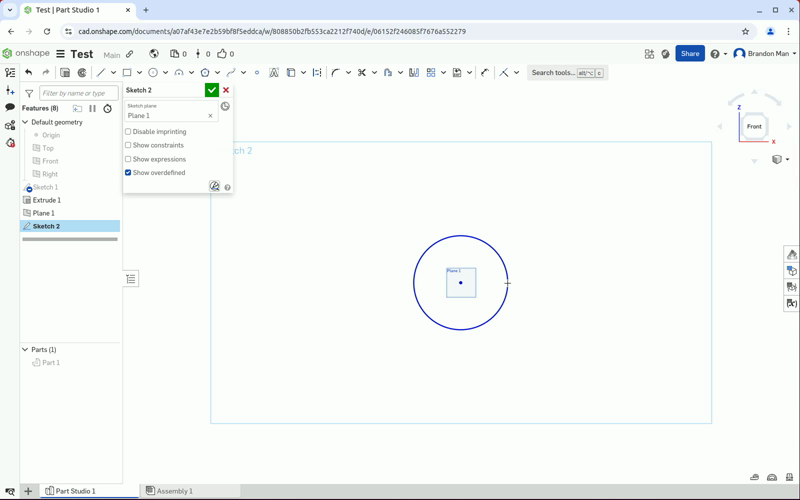
key_down(shift)
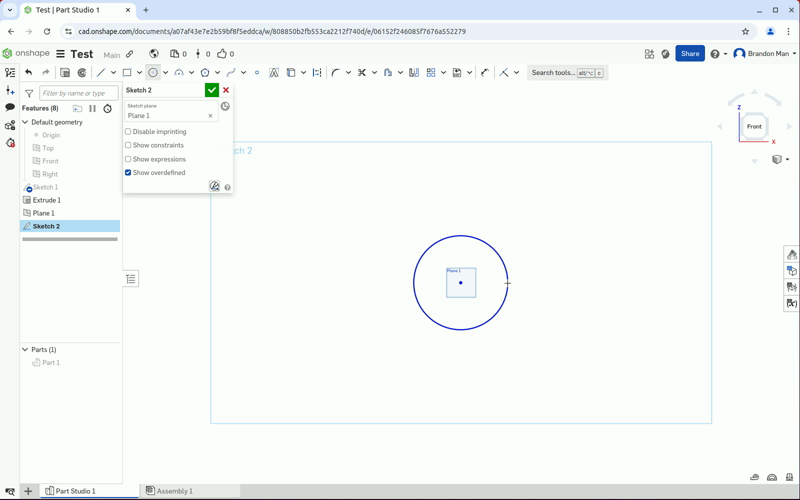
mouse_move(460, 282)
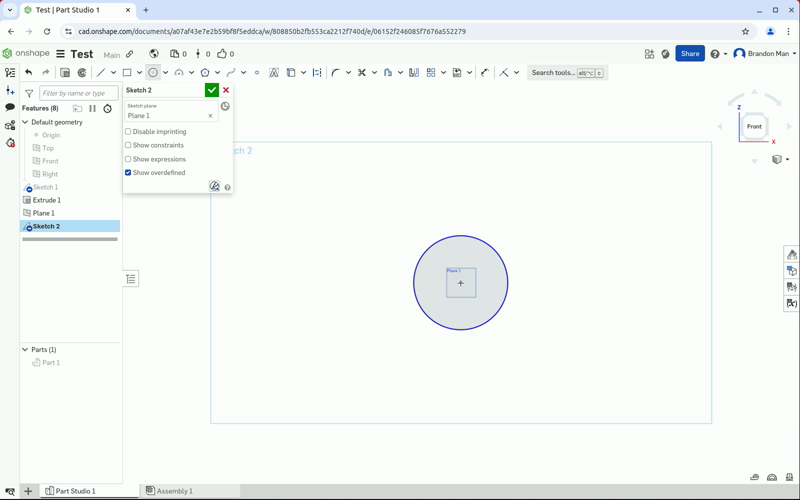
click(460, 282)
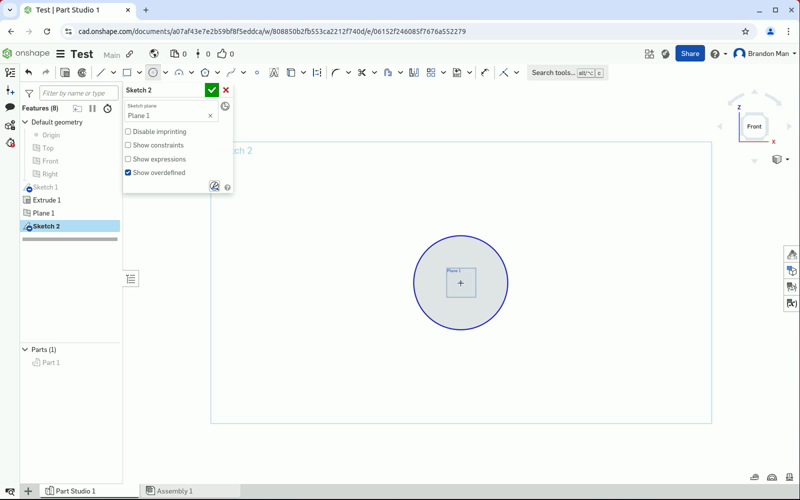
key_up(shift)
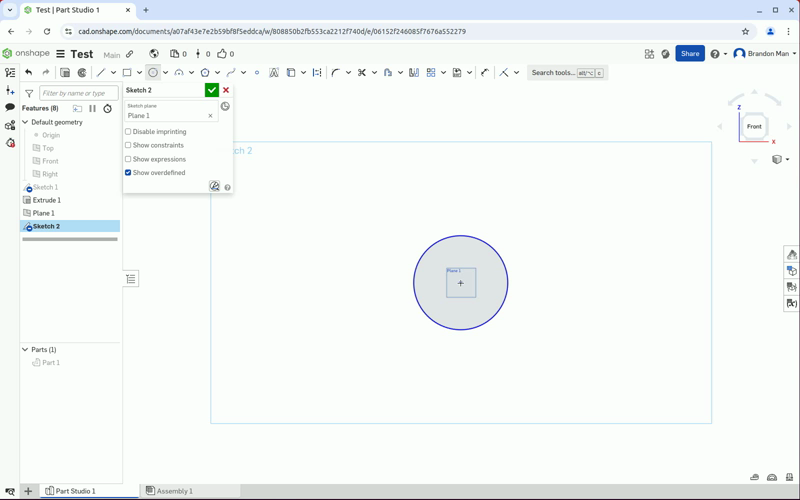
mouse_move(504, 282)
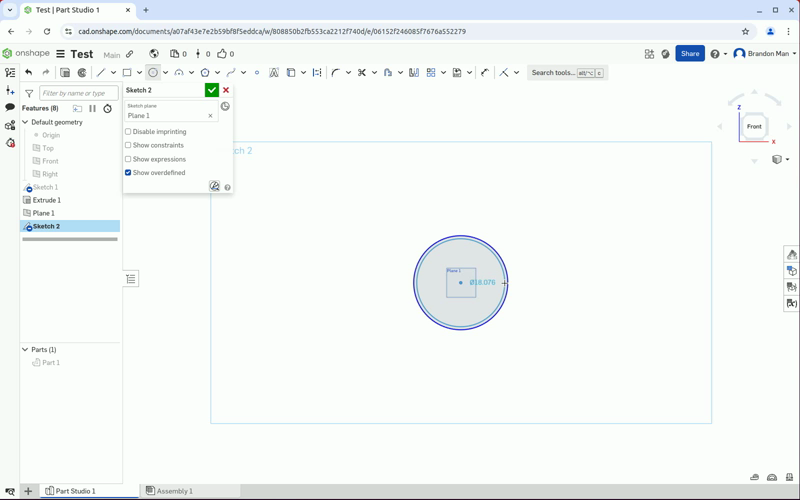
scroll(6)
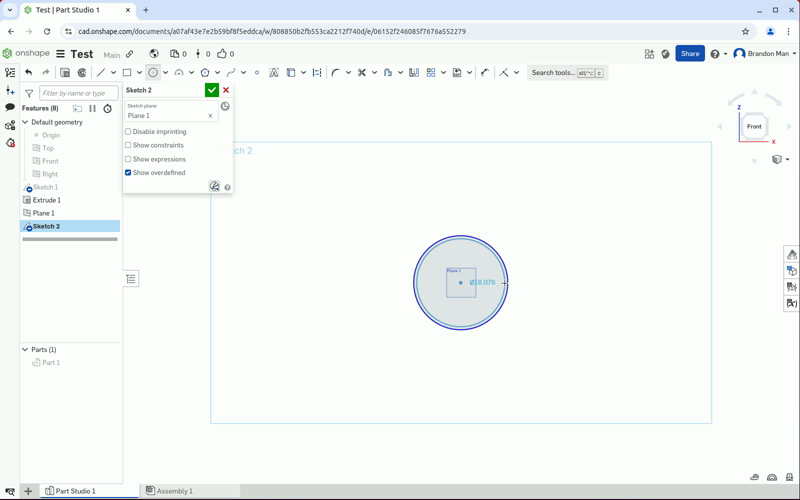
scroll(6)
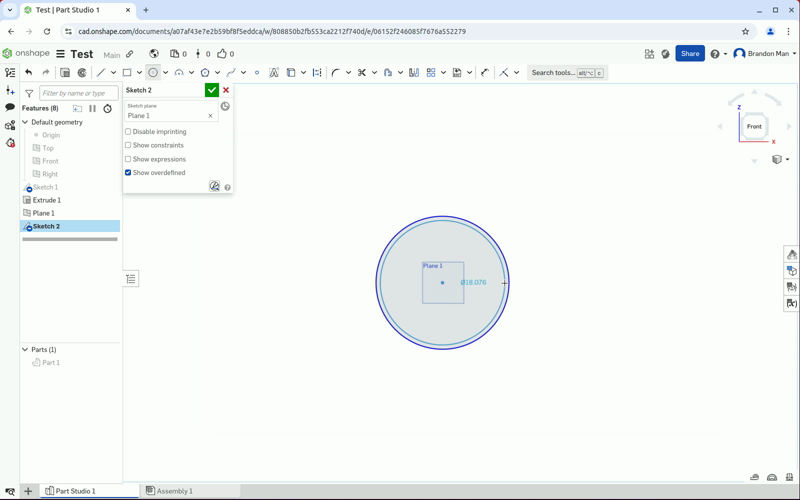
scroll(6)
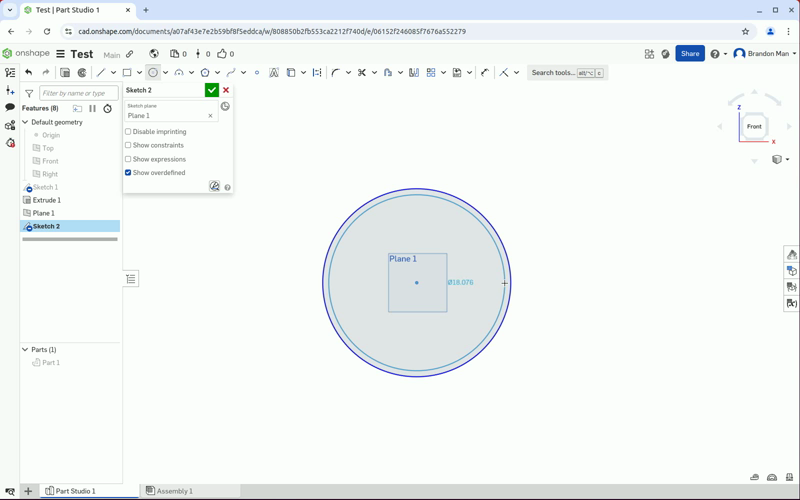
scroll(6)
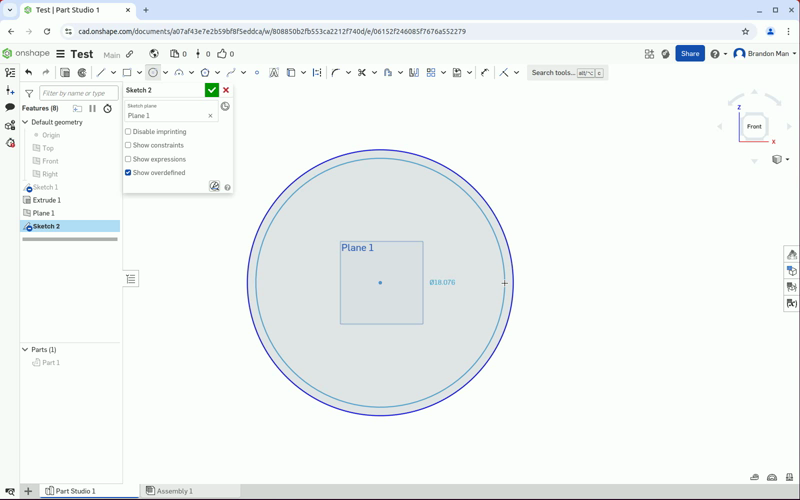
scroll(6)
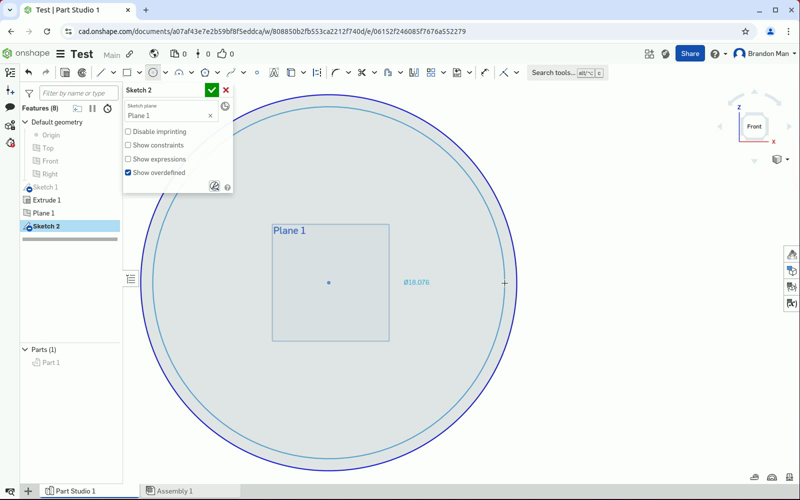
scroll(6)
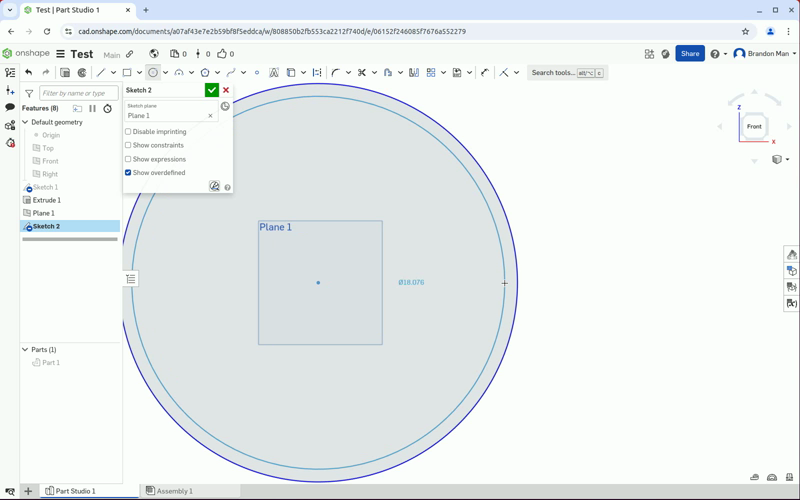
scroll(6)
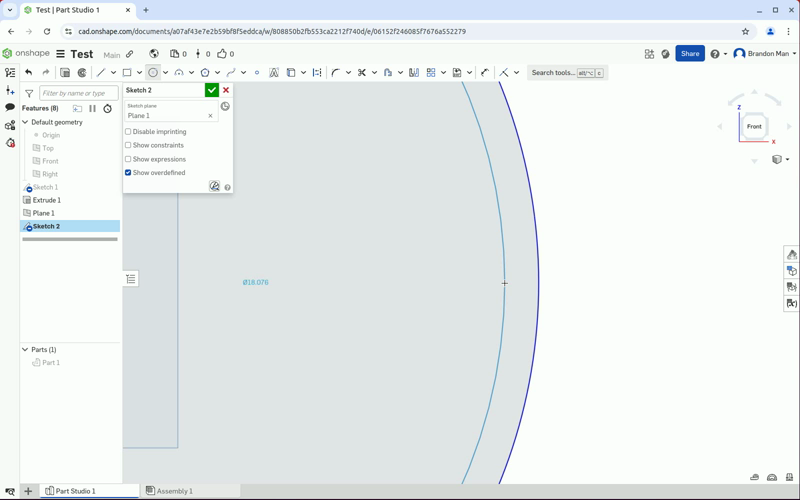
click(504, 282)
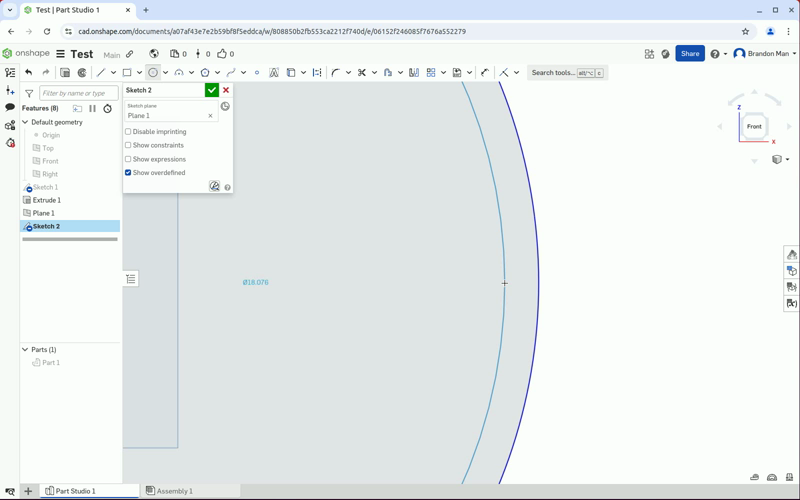
scroll(-6)
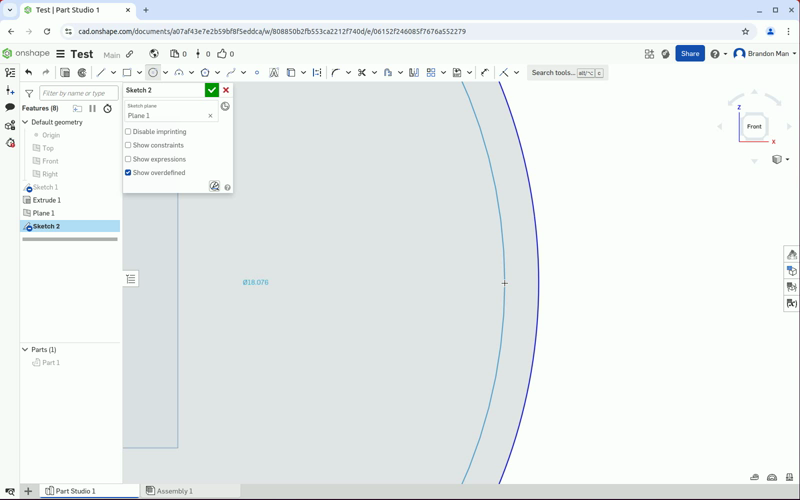
scroll(-6)
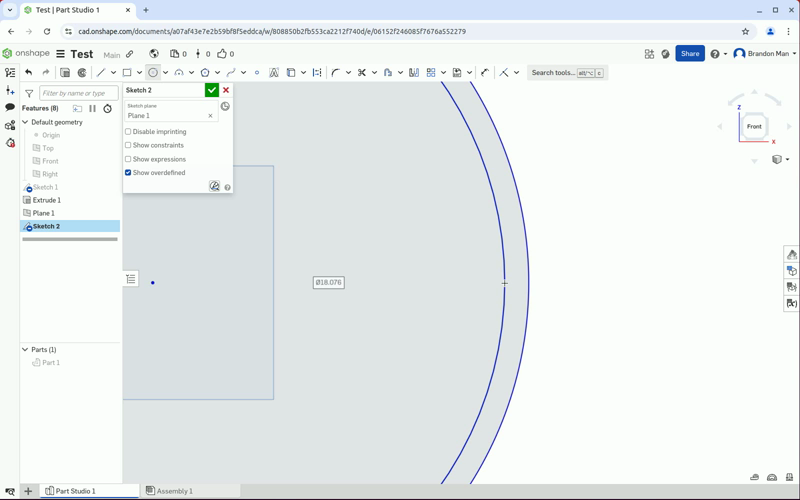
scroll(-6)
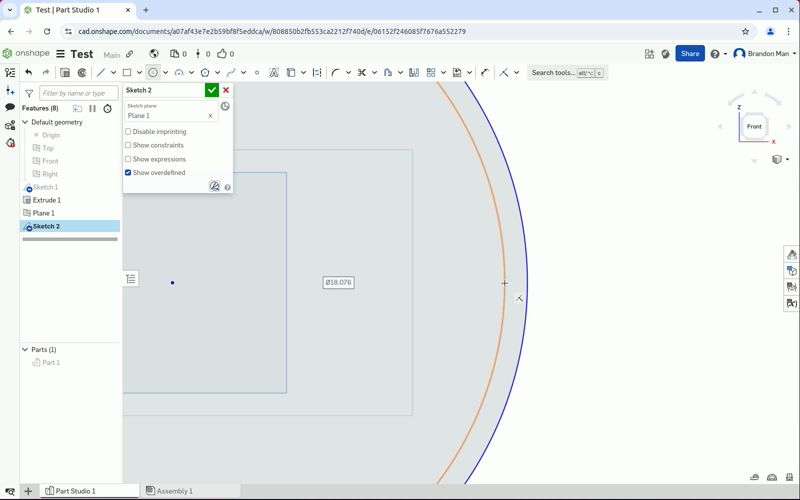
scroll(-6)
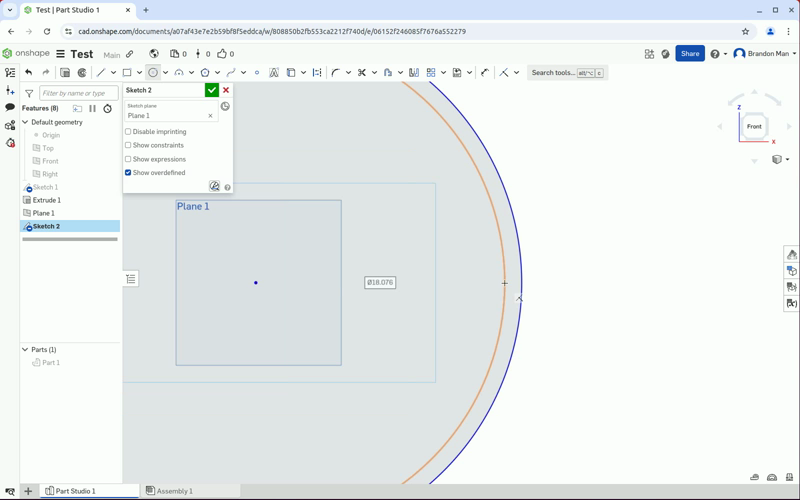
scroll(-6)
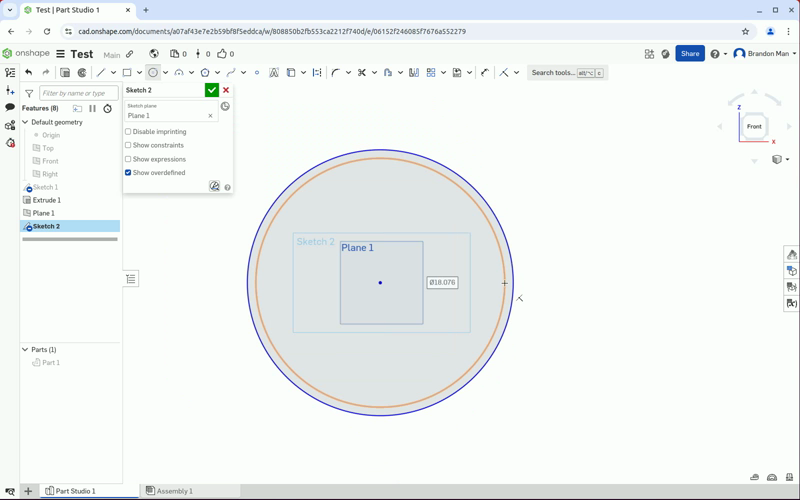
scroll(-6)
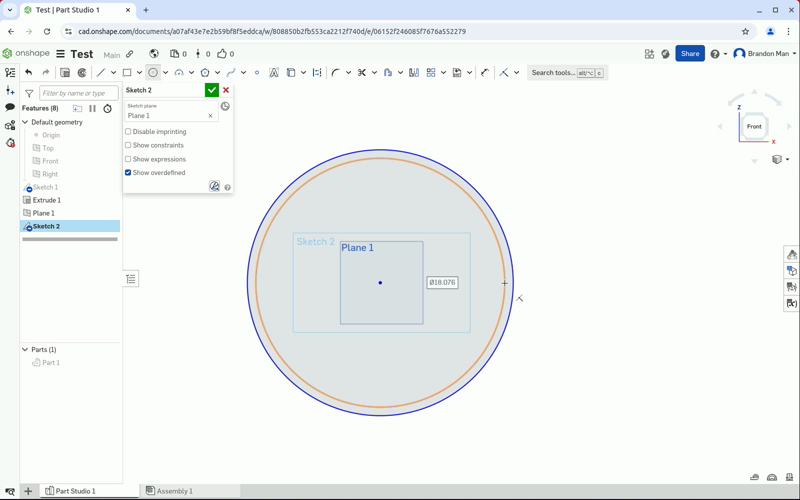
scroll(-6)
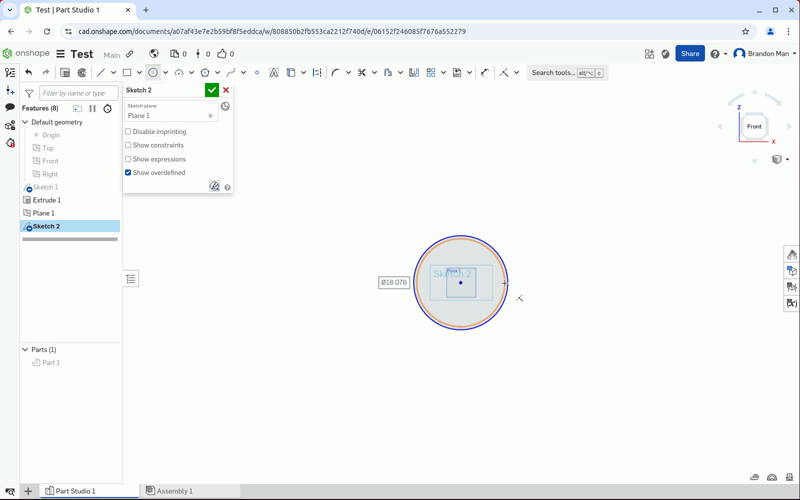
key(esc)
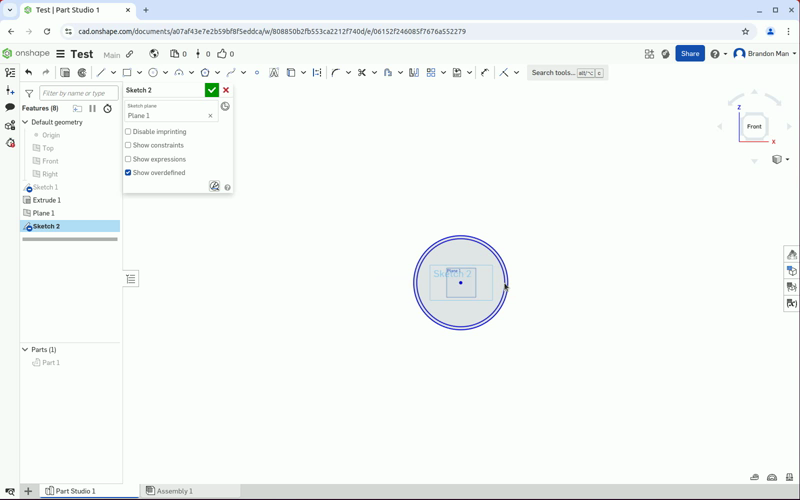
mouse_move(465, 328)
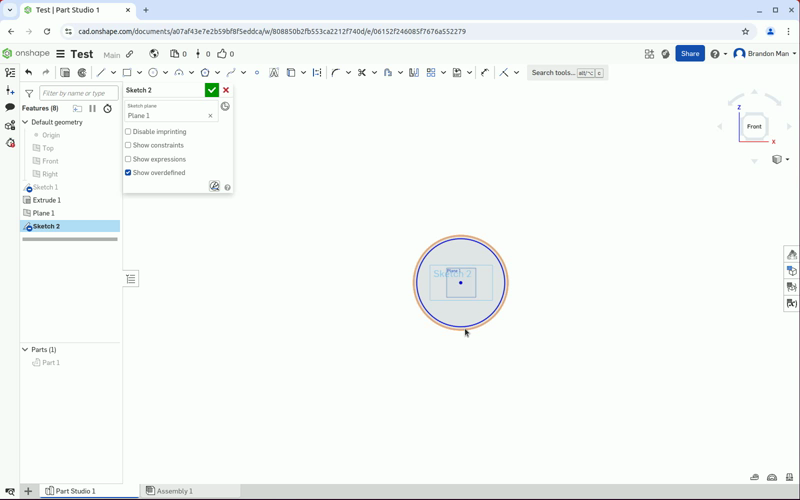
scroll(6)
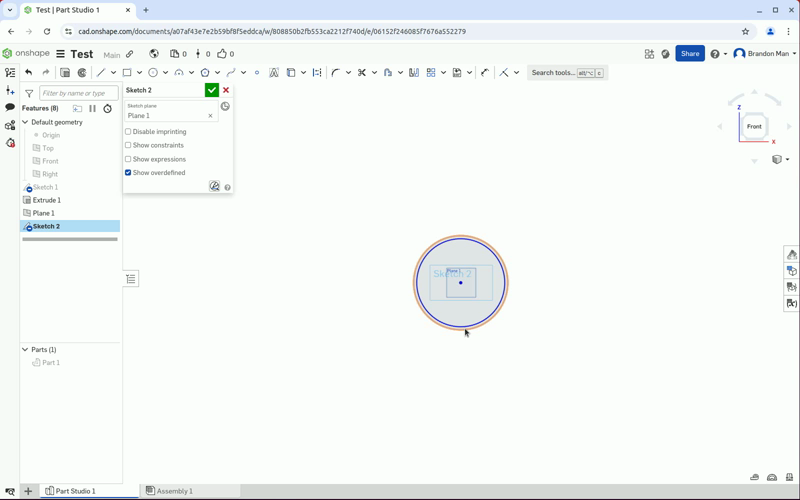
scroll(6)
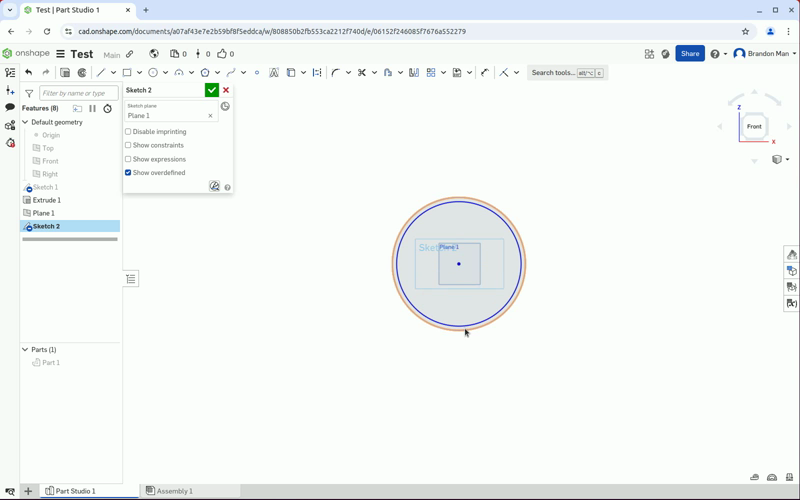
scroll(6)
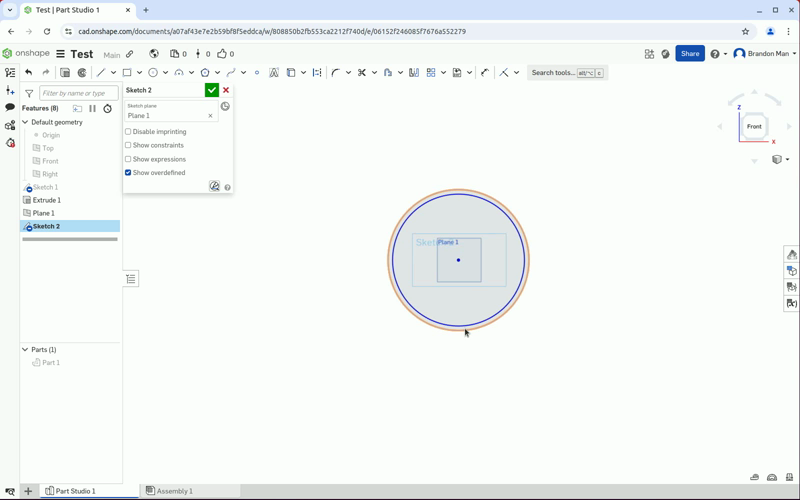
scroll(6)
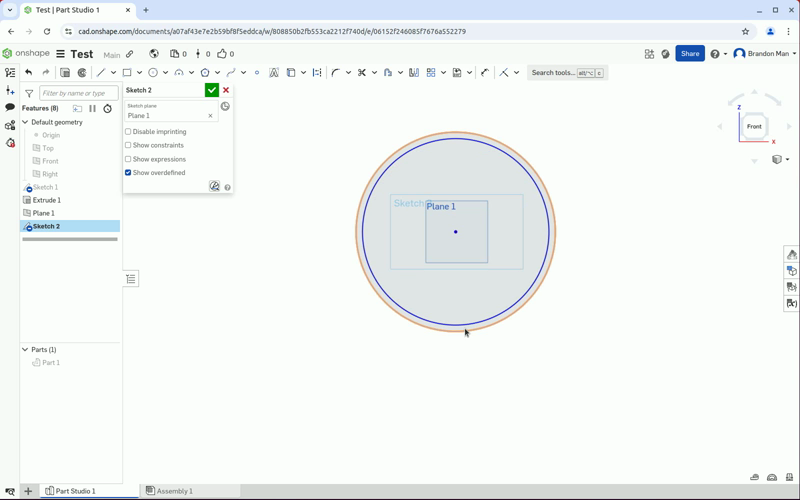
scroll(6)
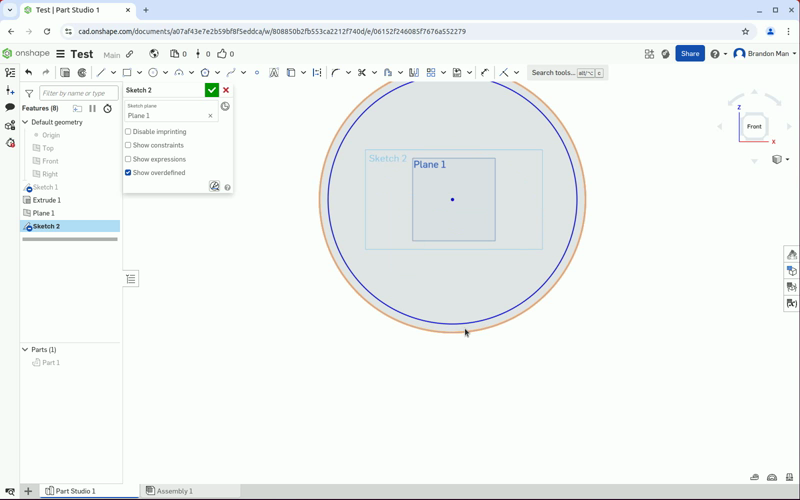
scroll(6)
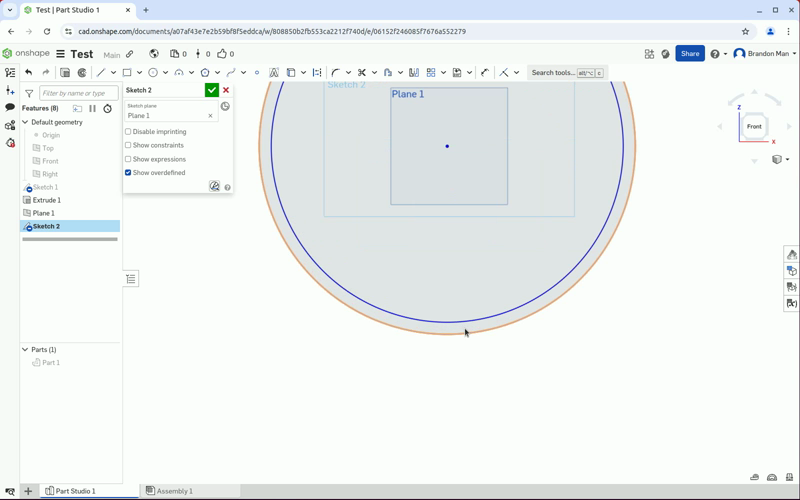
scroll(6)
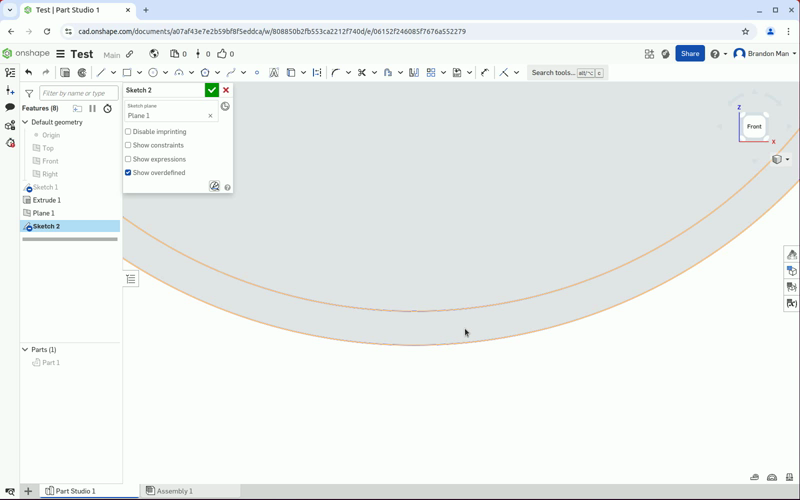
click(465, 328)
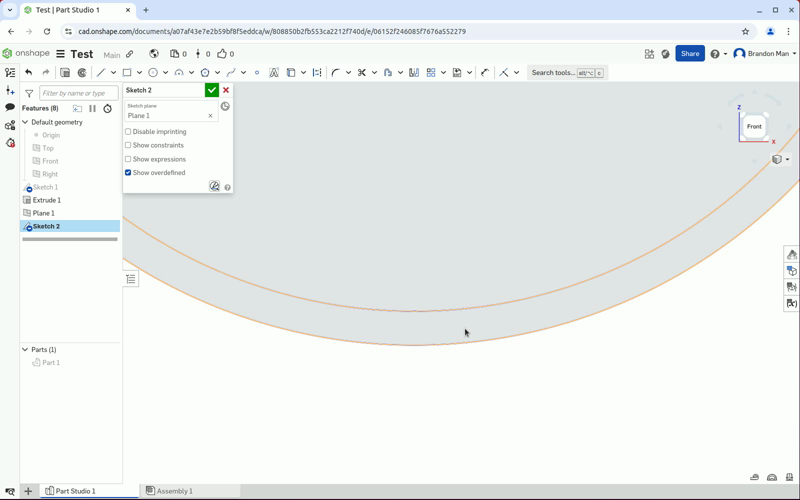
scroll(-6)
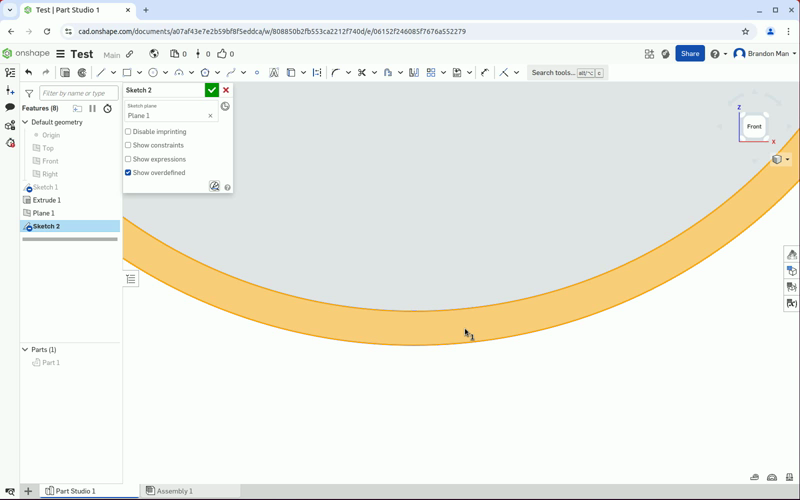
scroll(-6)
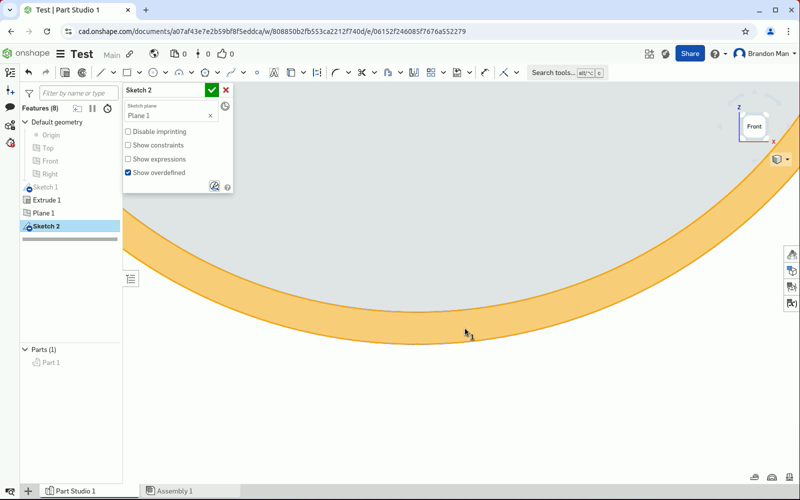
scroll(-6)
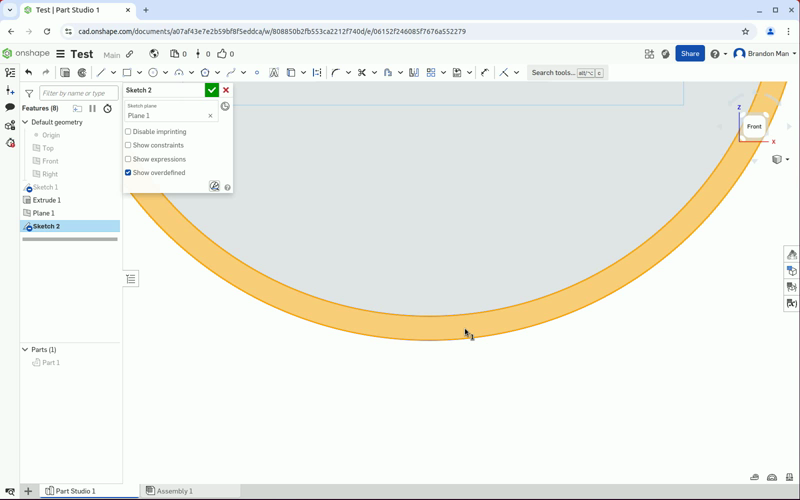
scroll(-6)
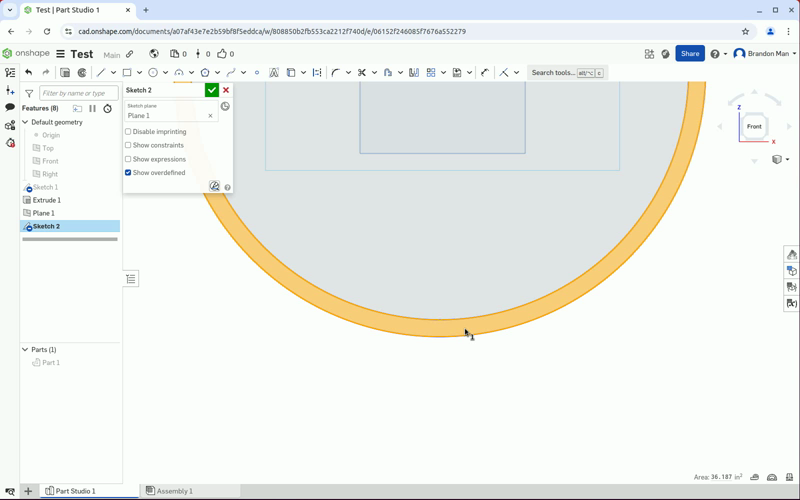
scroll(-6)
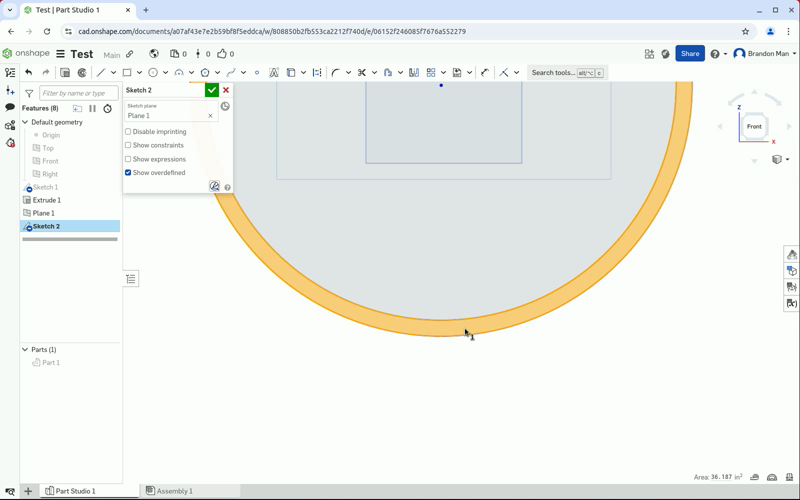
scroll(-6)
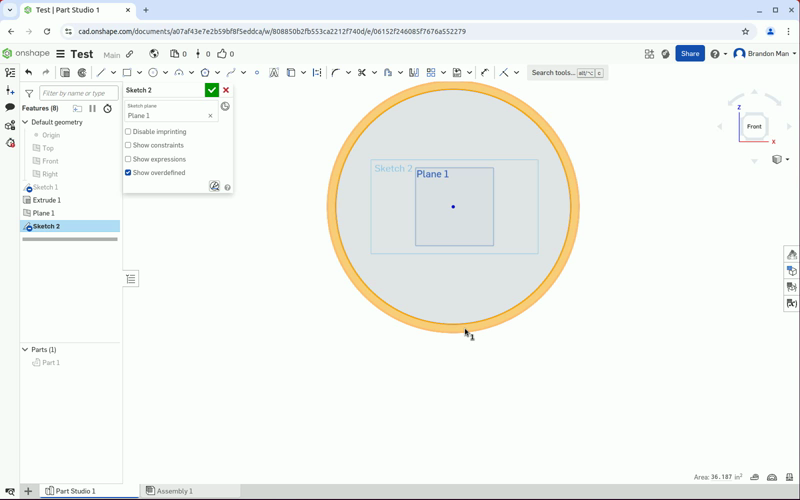
scroll(-6)
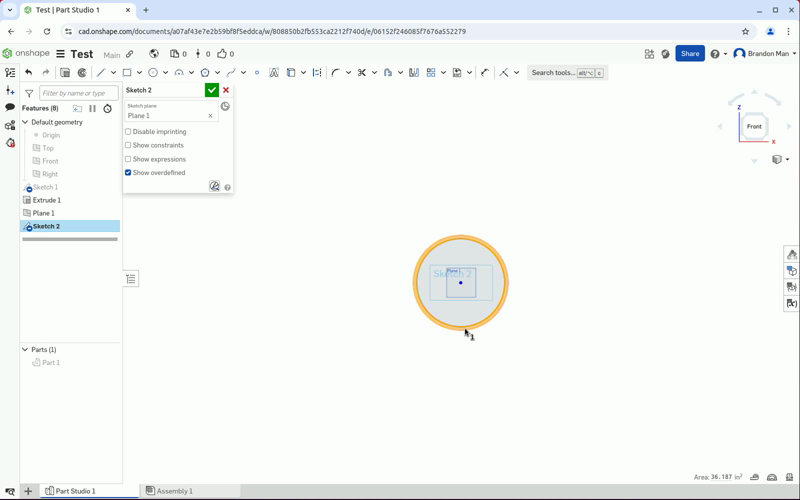
mouse_move(73, 352)
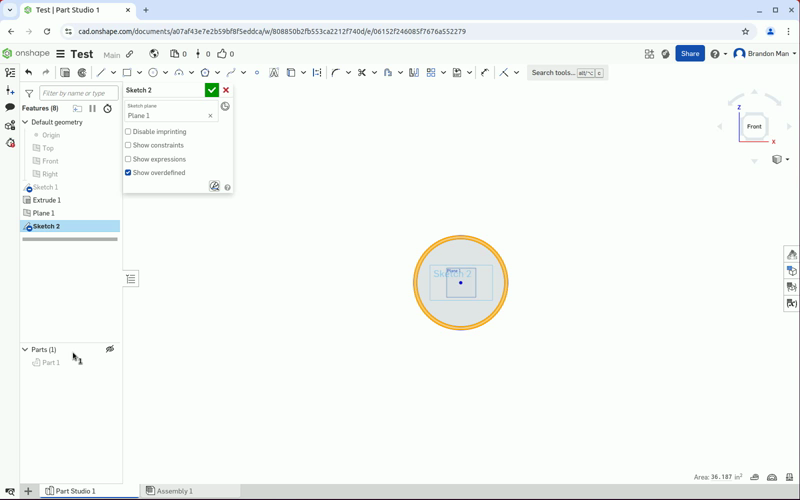
key(shift+y)
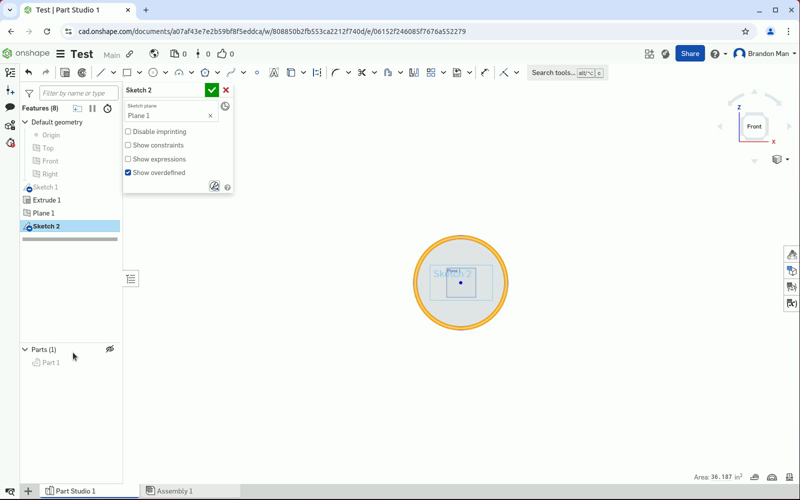
key(shift+e)
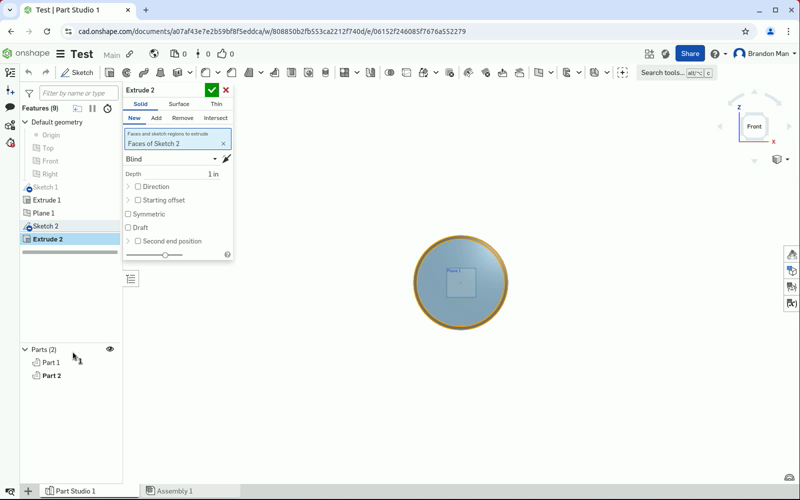
mouse_move(143, 106)
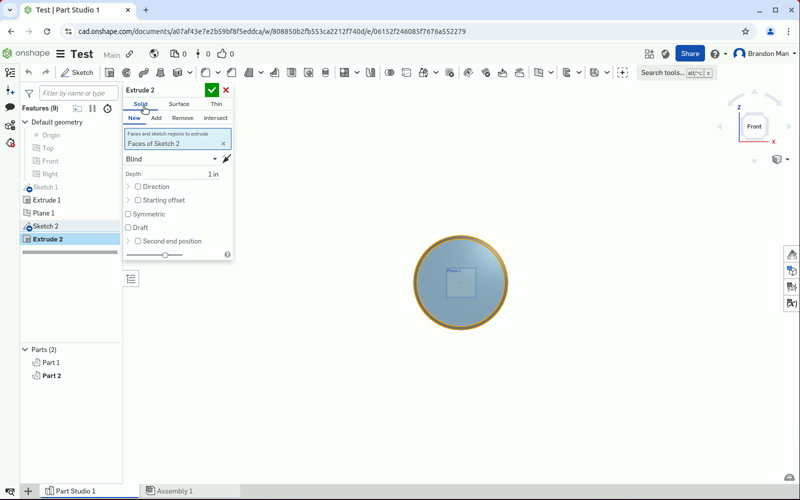
click(143, 106)
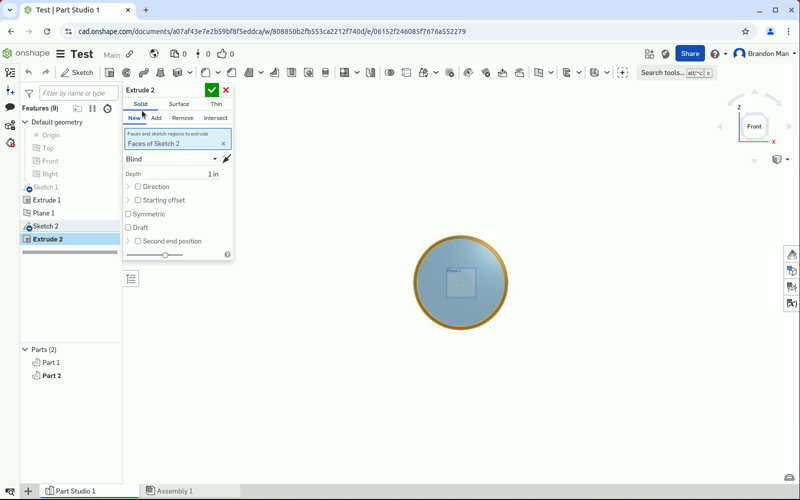
mouse_move(137, 120)
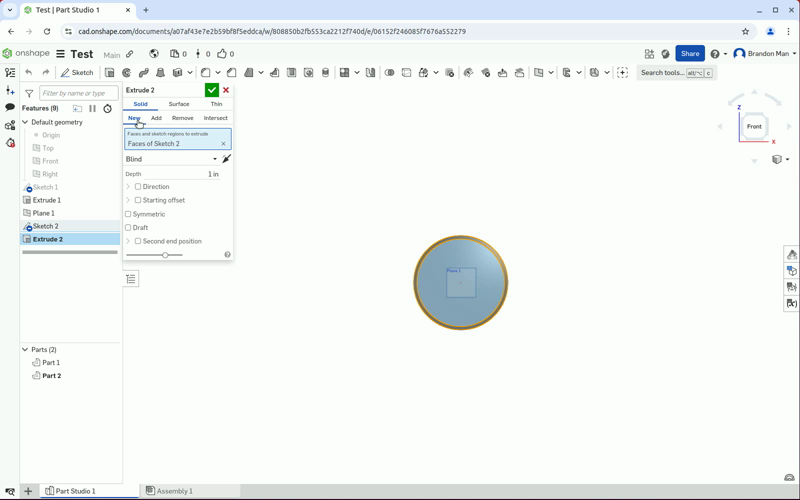
click(137, 120)
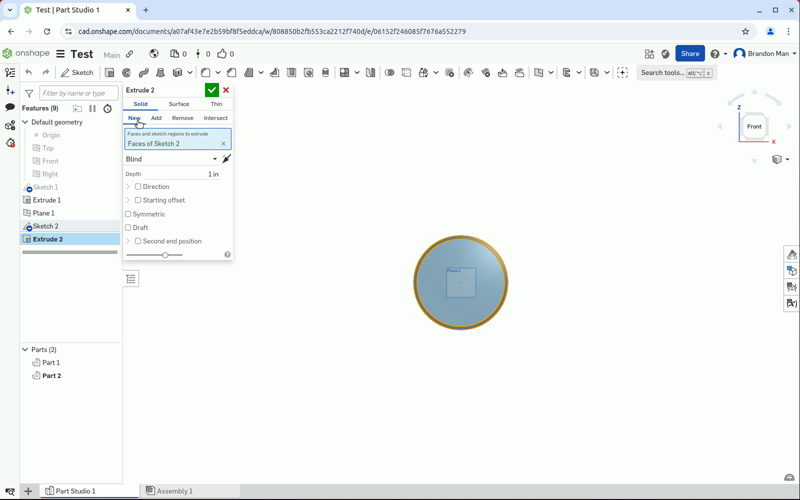
key(tab, 4)
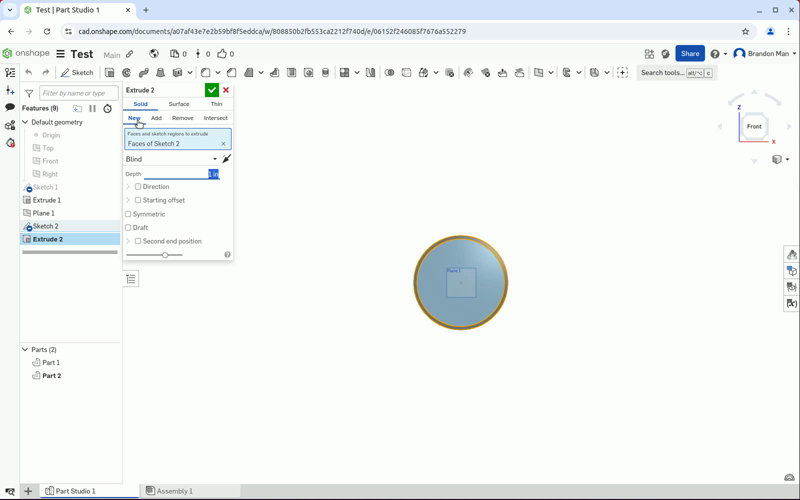
text(22.627)
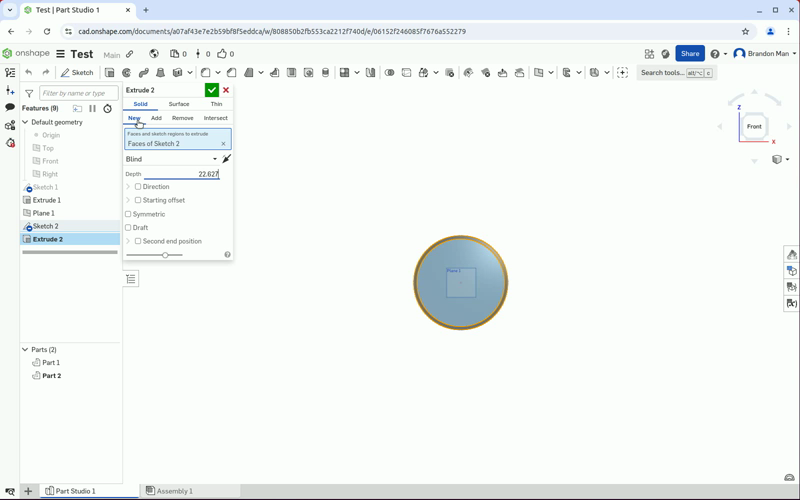
key(enter)
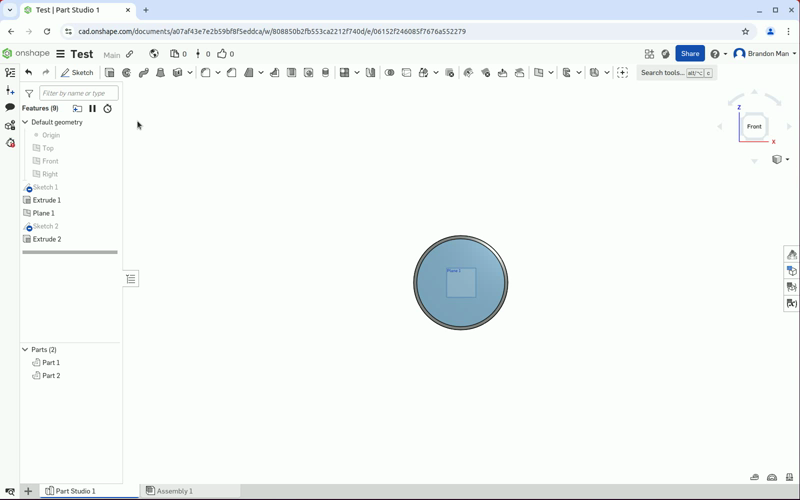
key(shift+h)
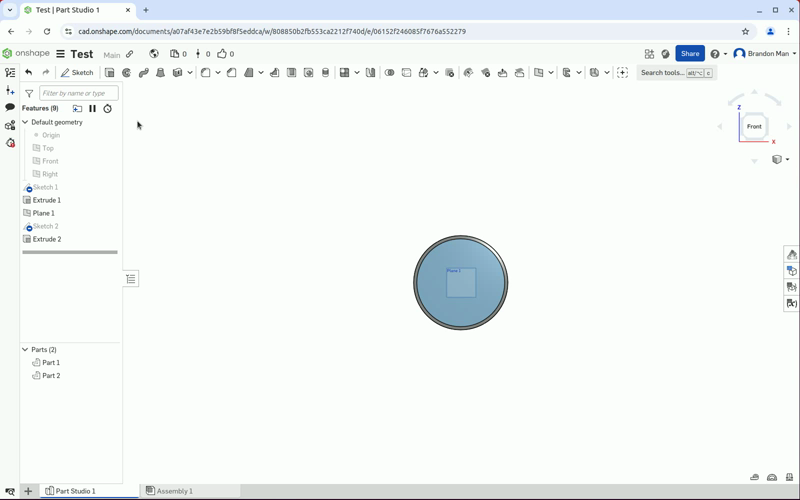
key(shift+h)
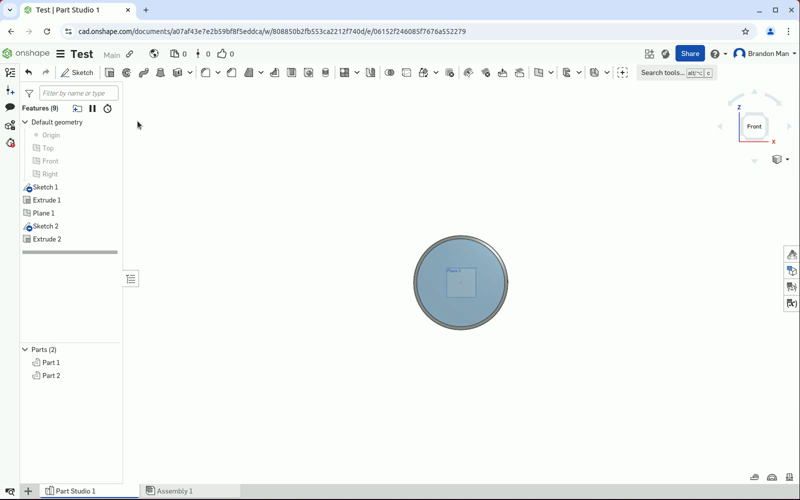
key(shift+7)
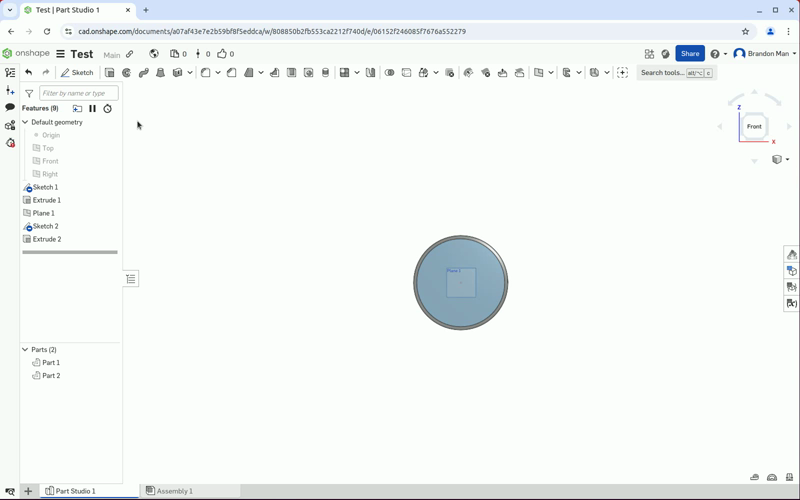
key(left, 2)
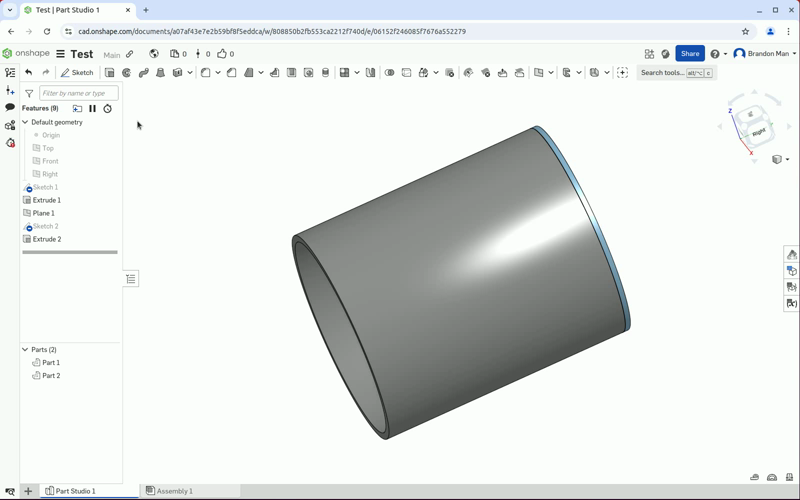
key(down, 2)
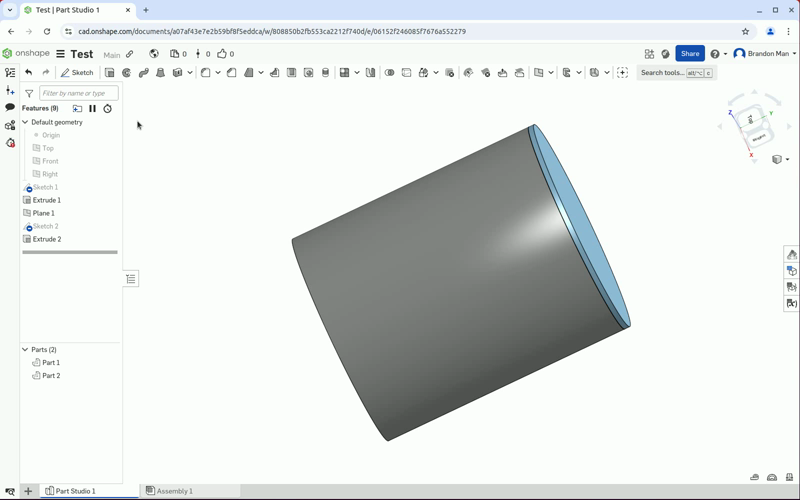
key(up, 2)
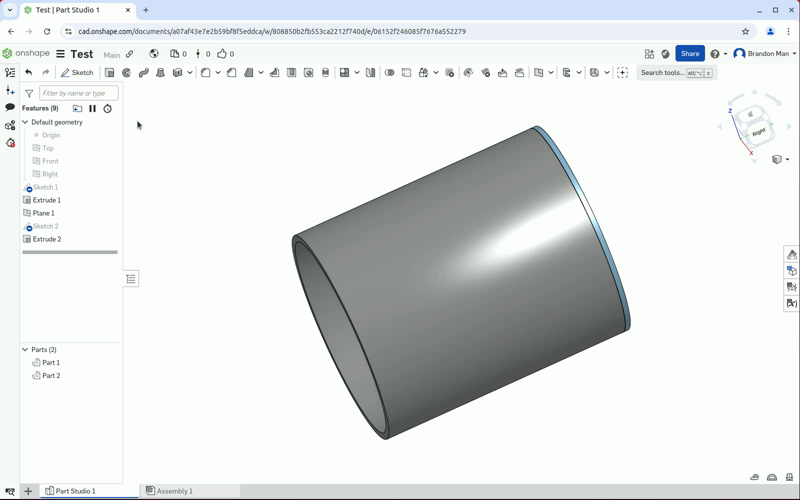
key(right, 2)
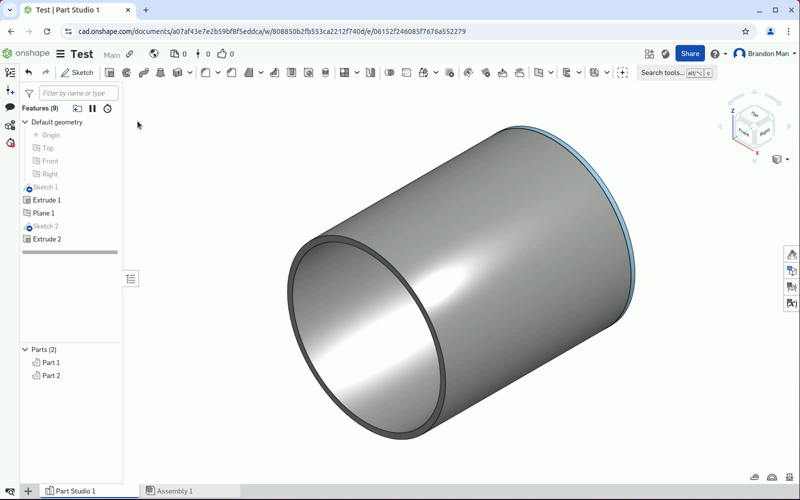
mouse_move(73, 189)
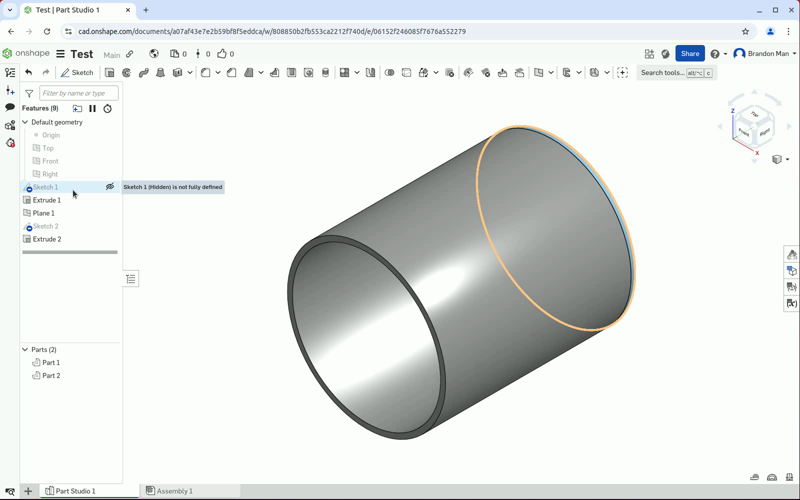
click(73, 189)